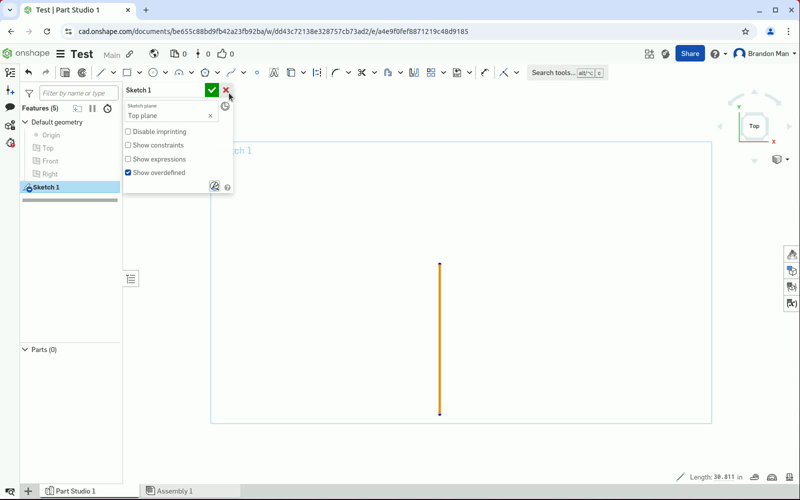
key(shift+h)
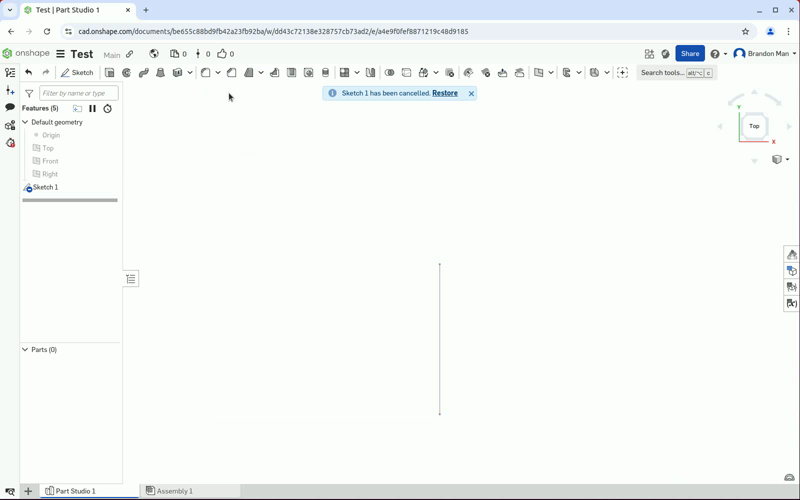
key(shift+s)
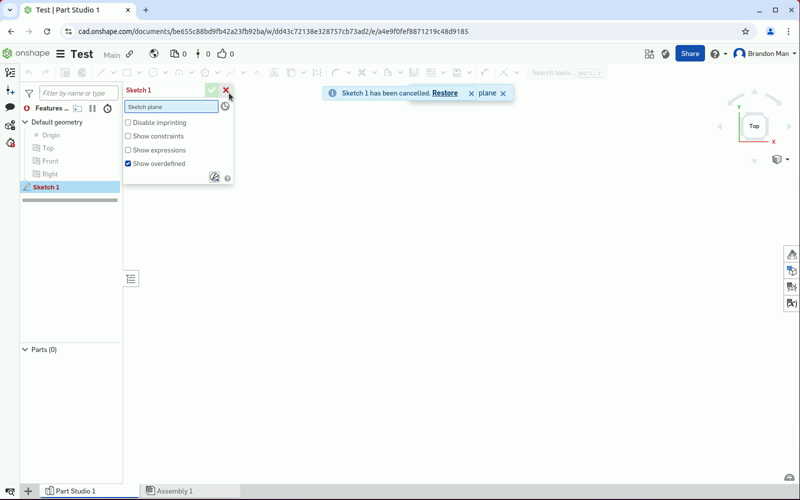
mouse_move(73, 150)
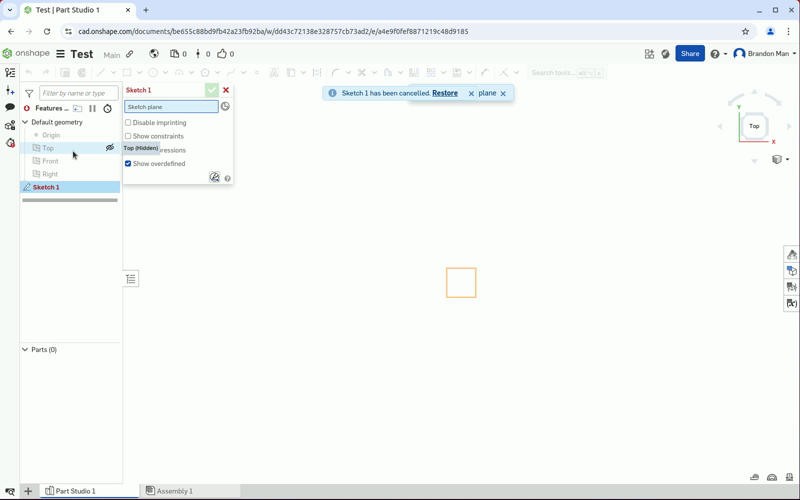
click(73, 150)
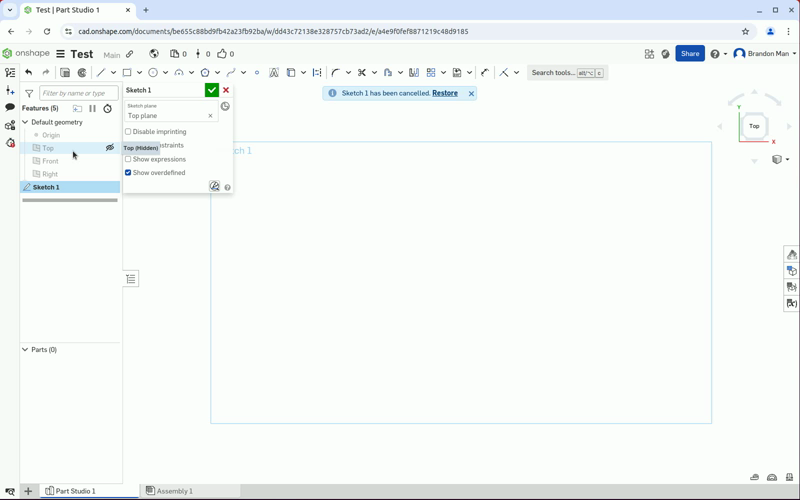
mouse_move(73, 352)
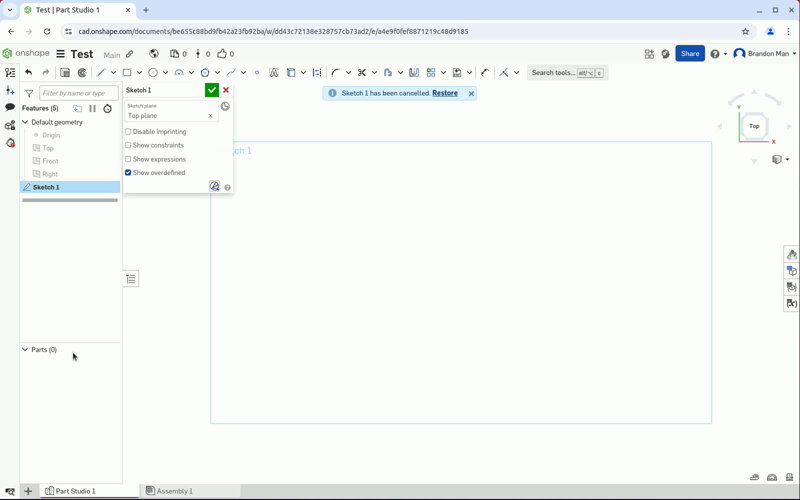
key(y)
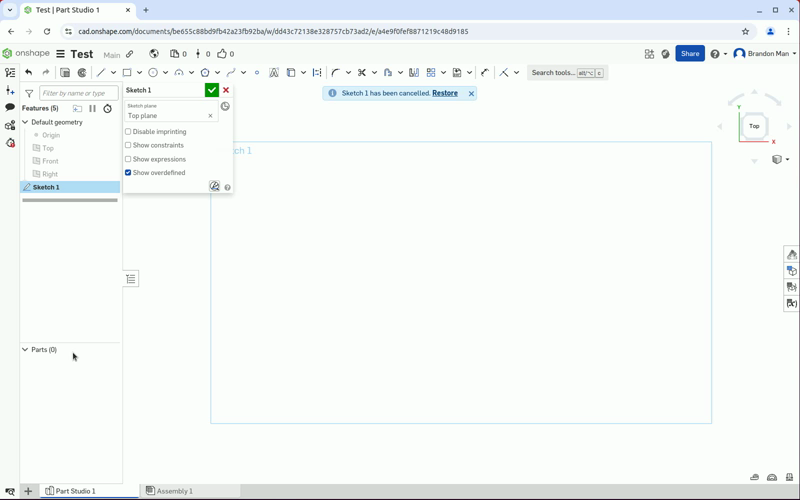
key(l)
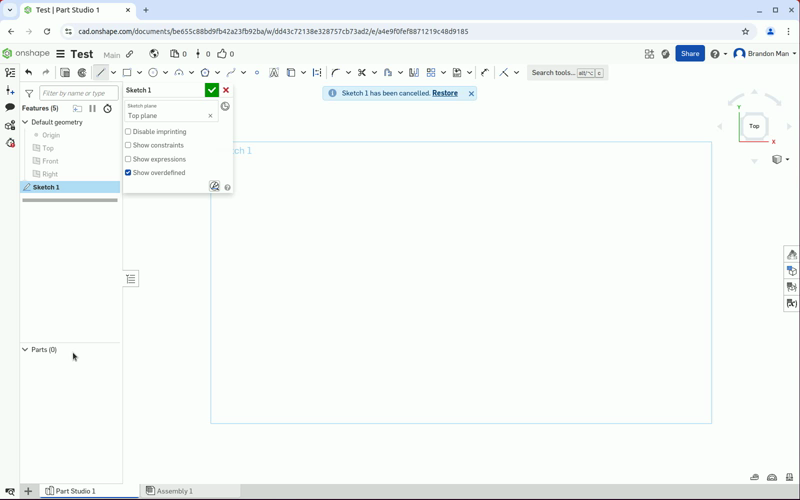
key_down(shift)
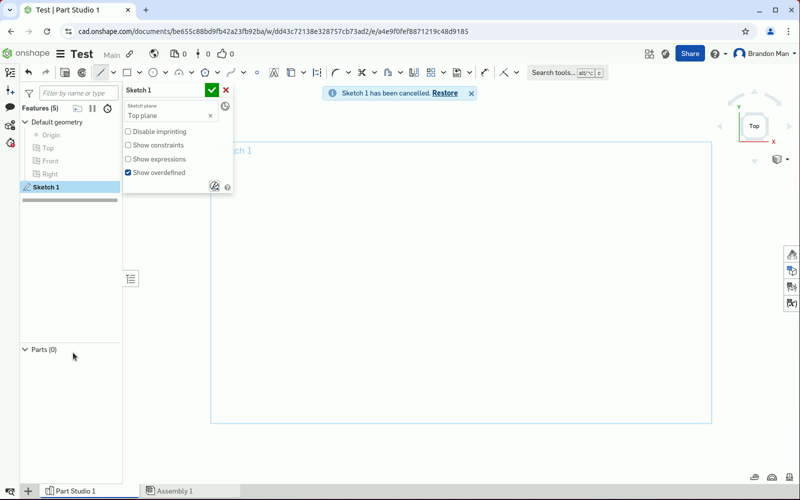
mouse_move(441, 309)
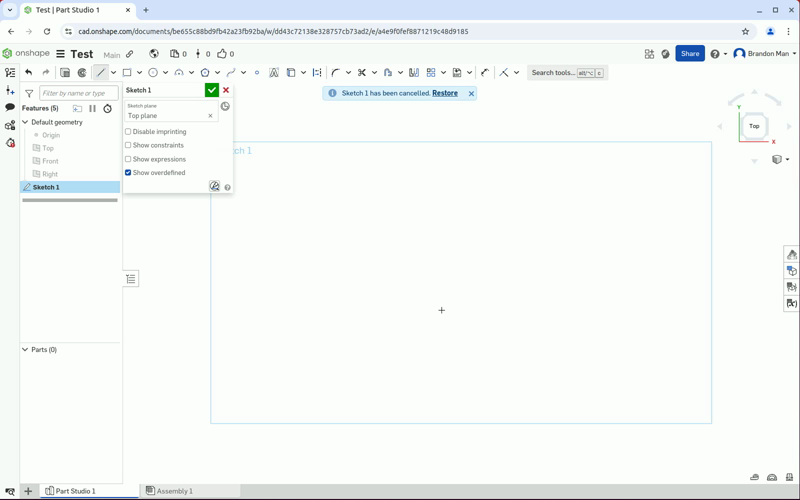
click(441, 309)
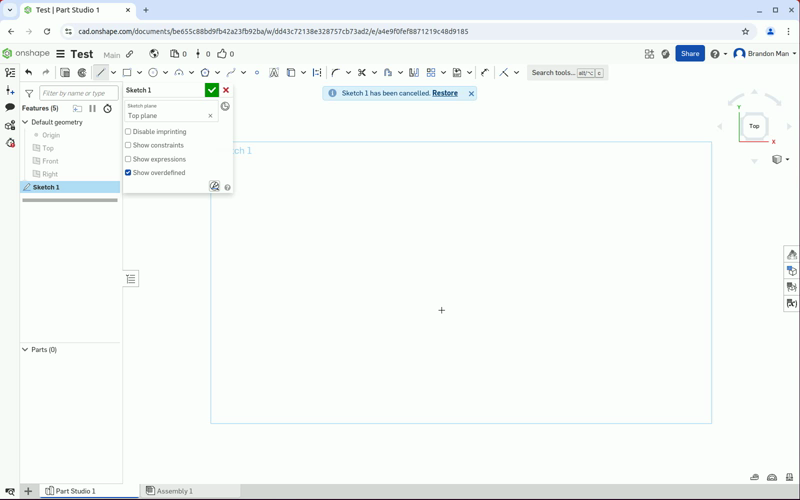
key_up(shift)
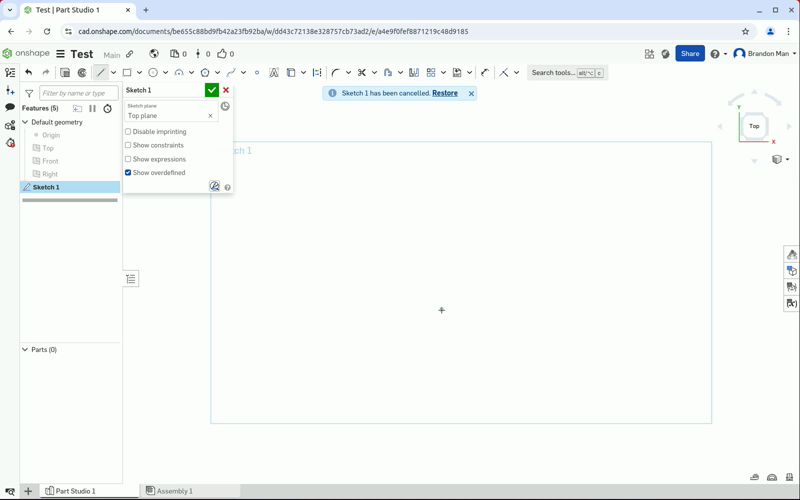
key_down(shift)
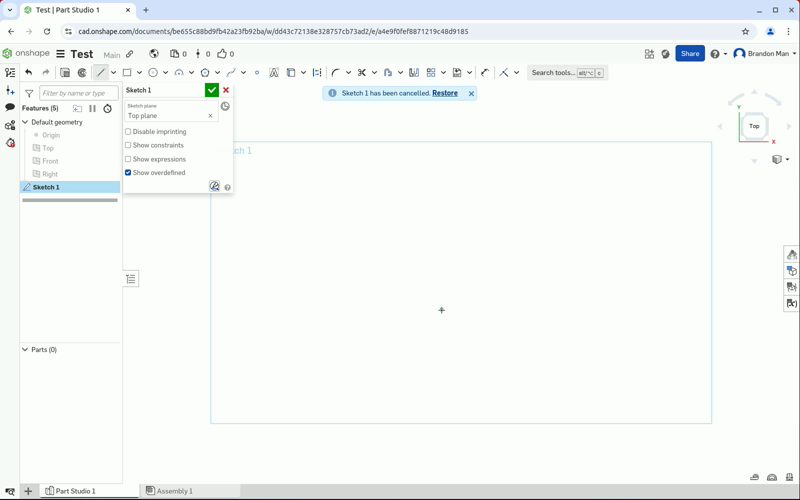
mouse_move(471, 309)
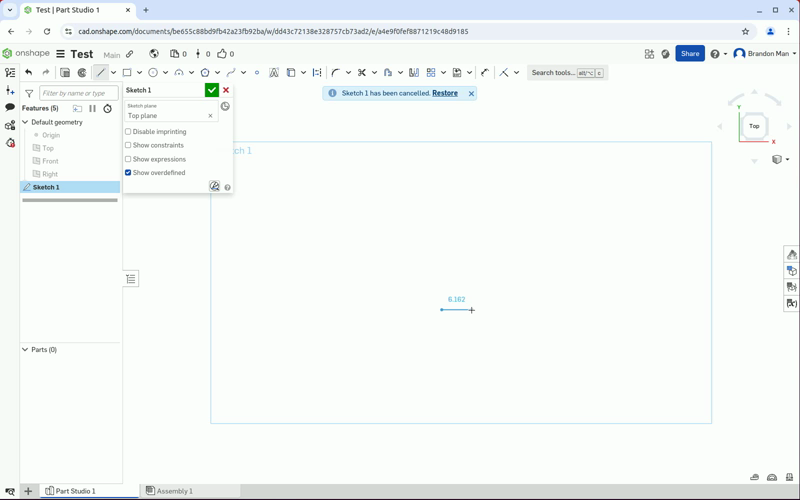
mouse_move(482, 309)
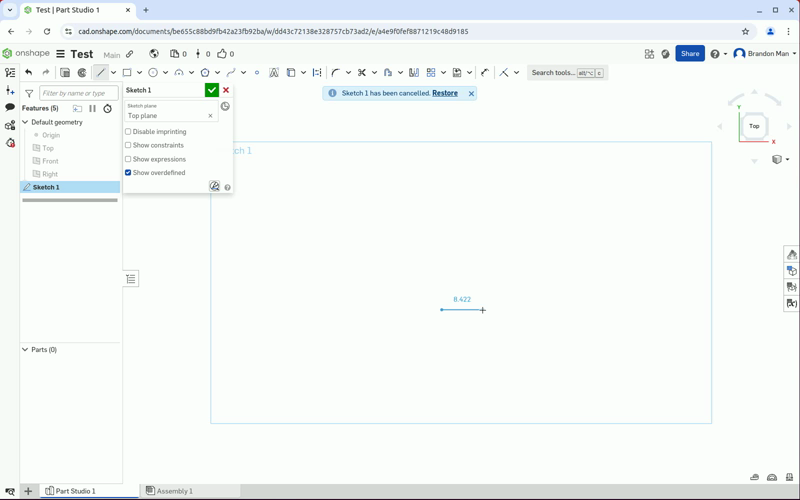
click(482, 309)
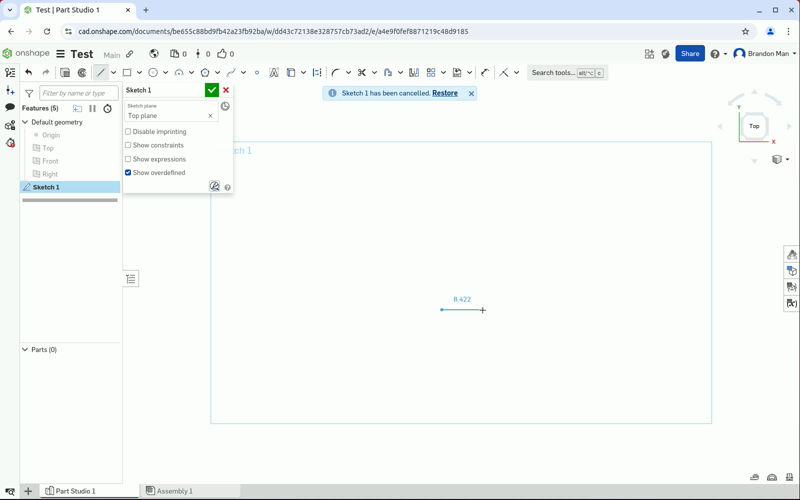
key_up(shift)
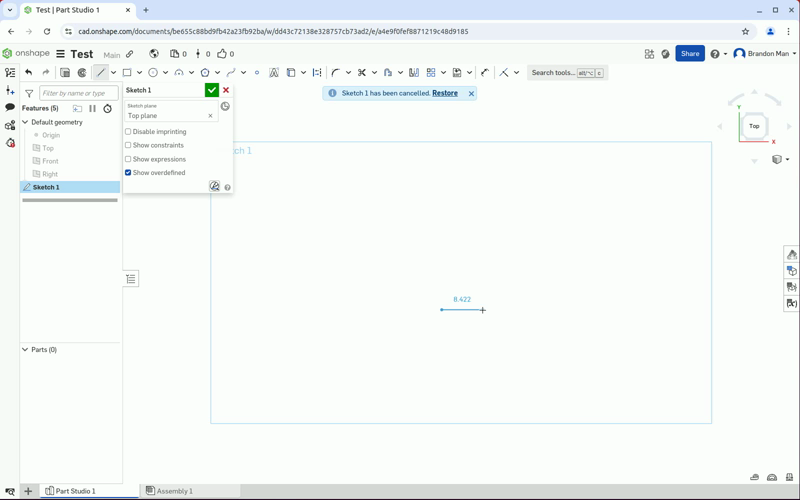
key_down(shift)
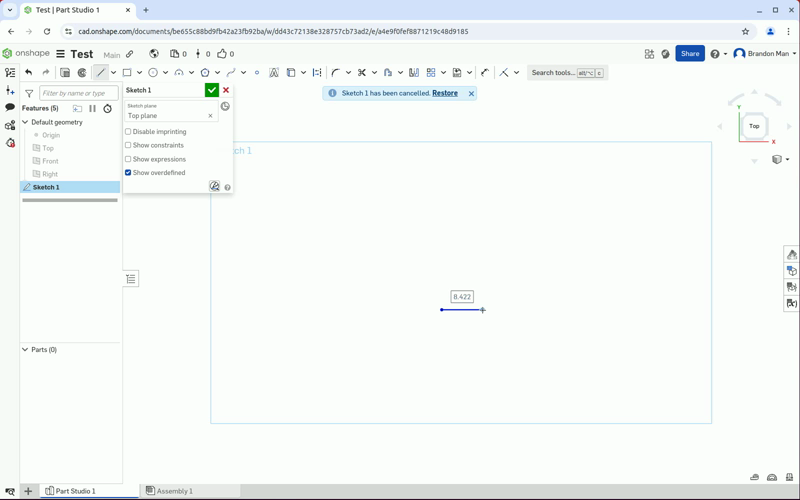
mouse_move(512, 309)
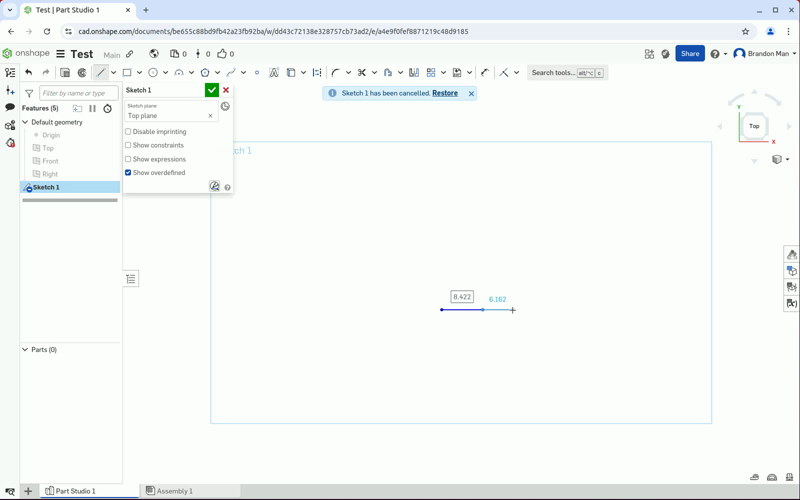
mouse_move(482, 269)
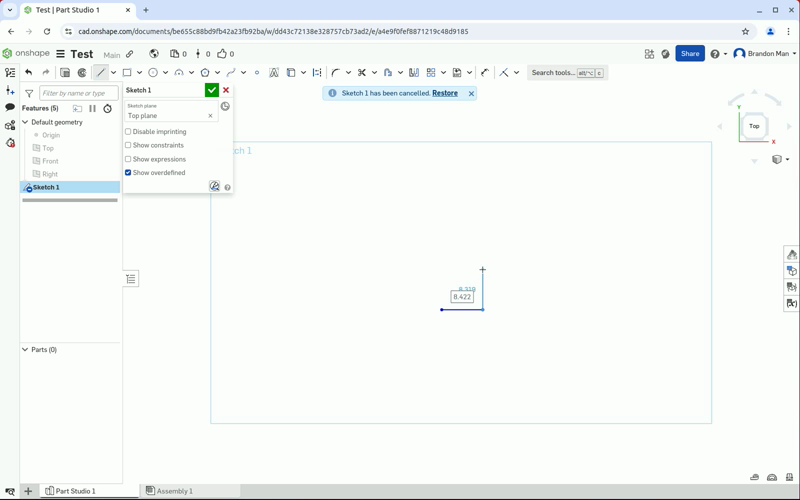
click(482, 269)
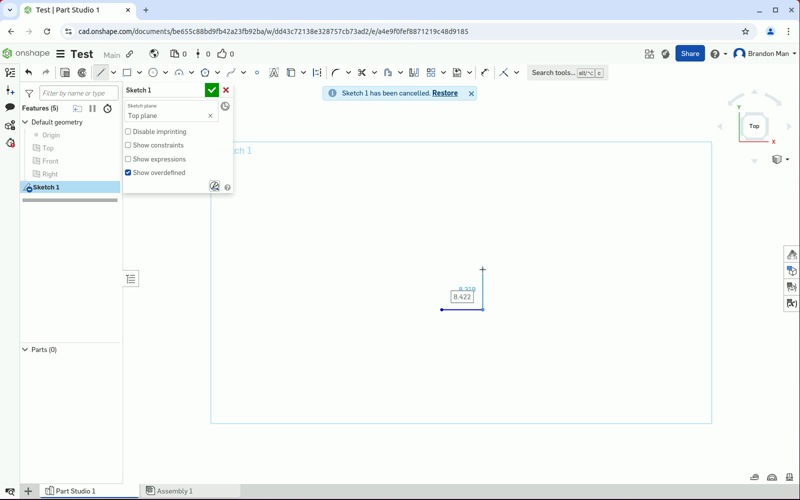
key_up(shift)
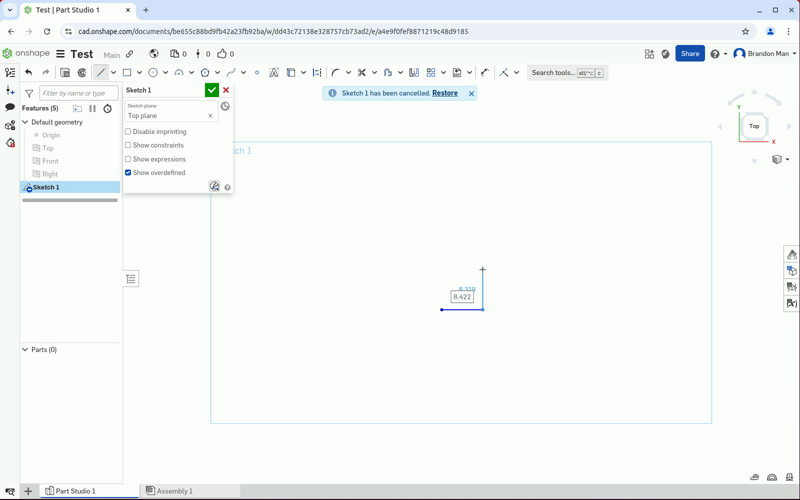
key_down(shift)
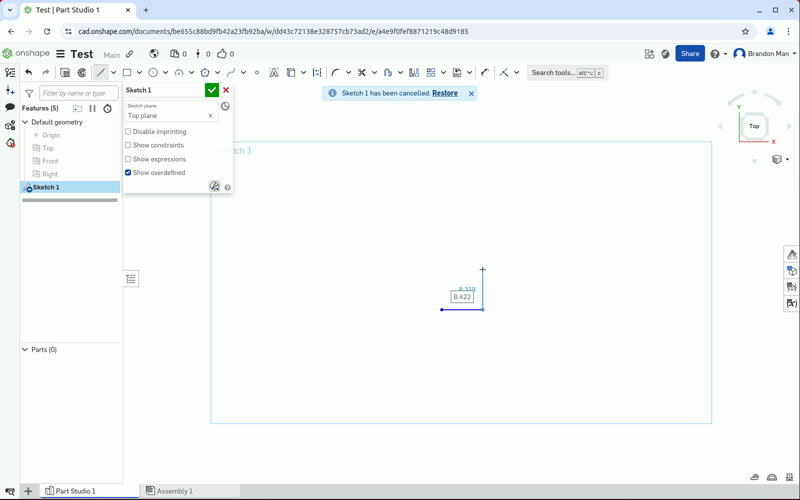
mouse_move(512, 269)
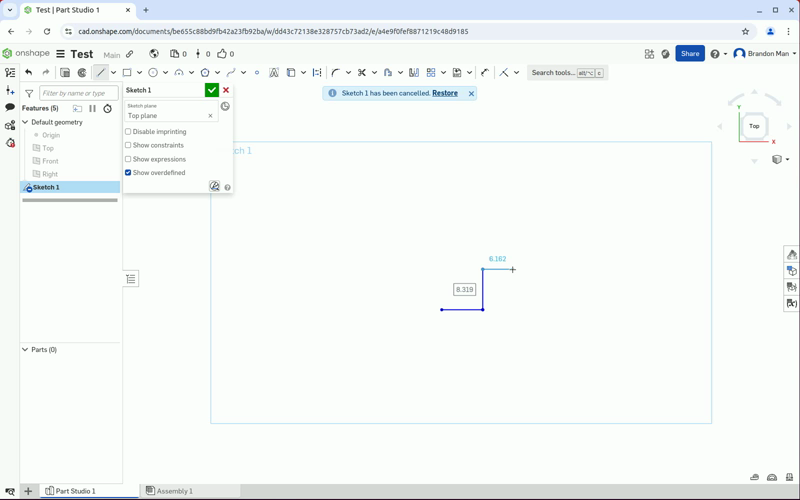
mouse_move(441, 269)
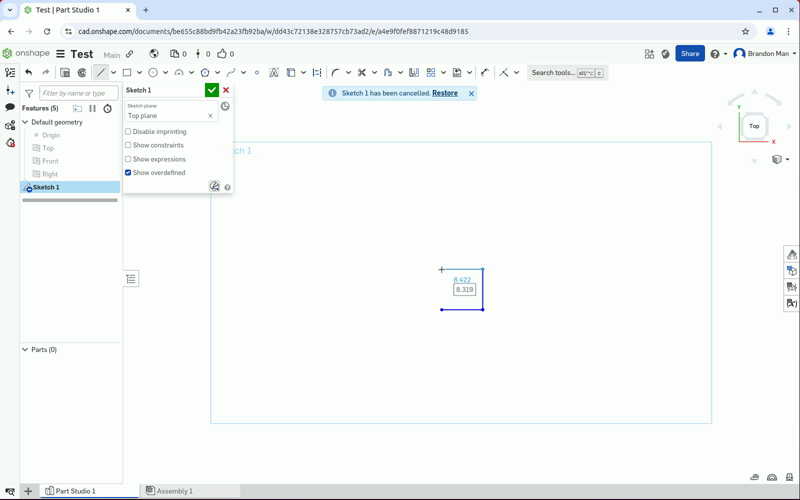
click(441, 269)
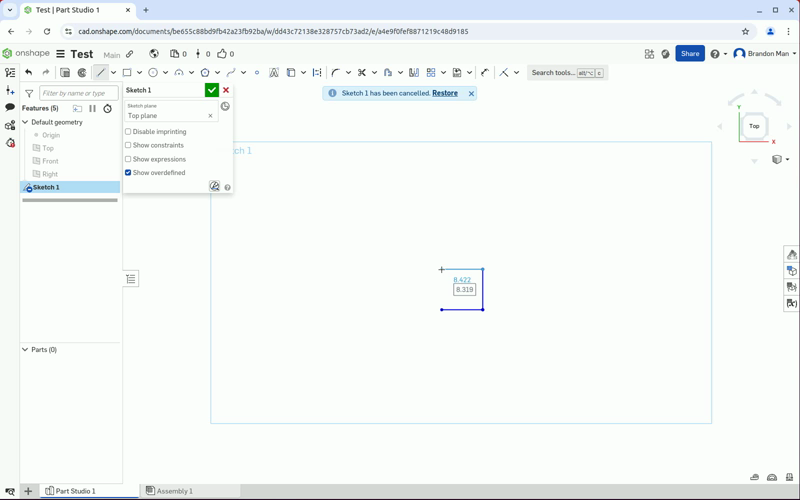
key_up(shift)
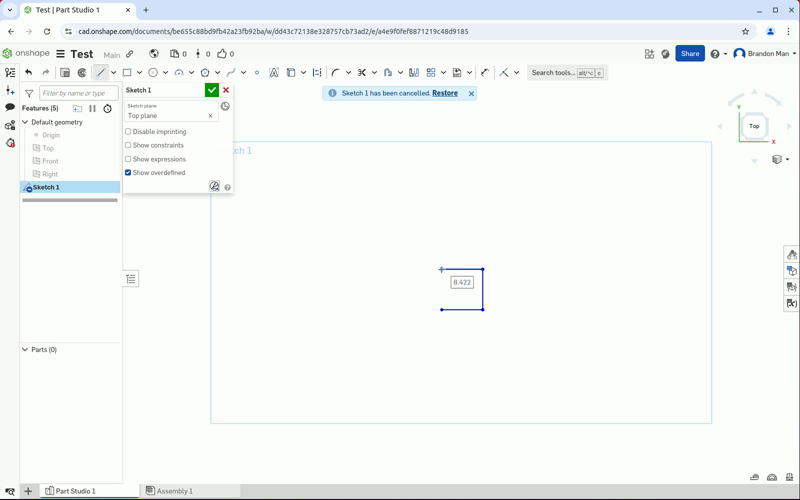
mouse_move(471, 269)
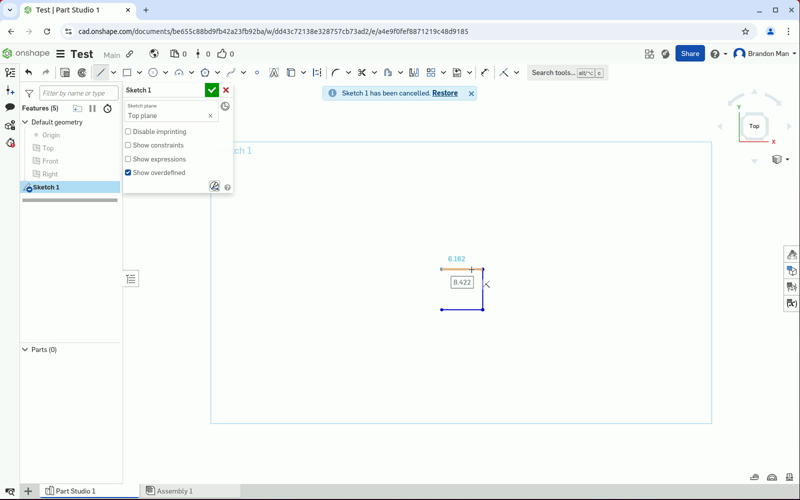
key_down(shift)
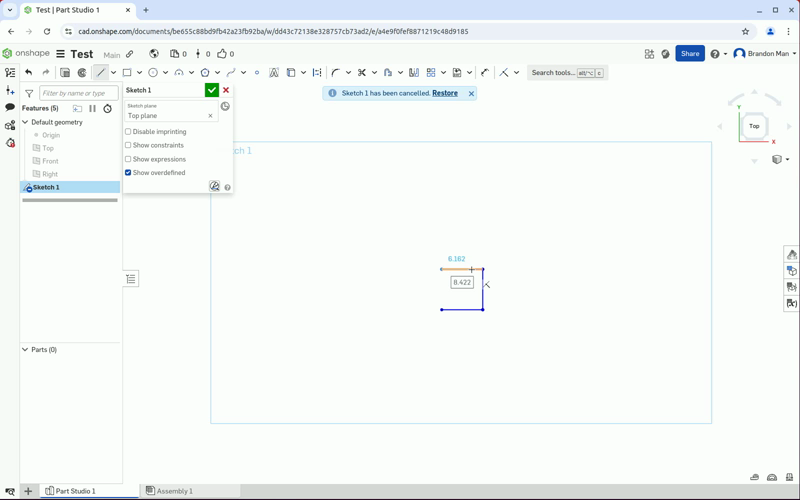
mouse_move(441, 309)
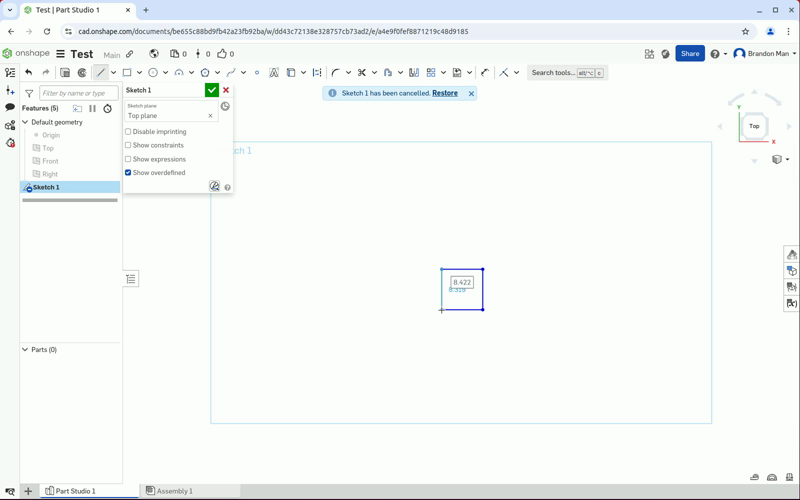
key_up(shift)
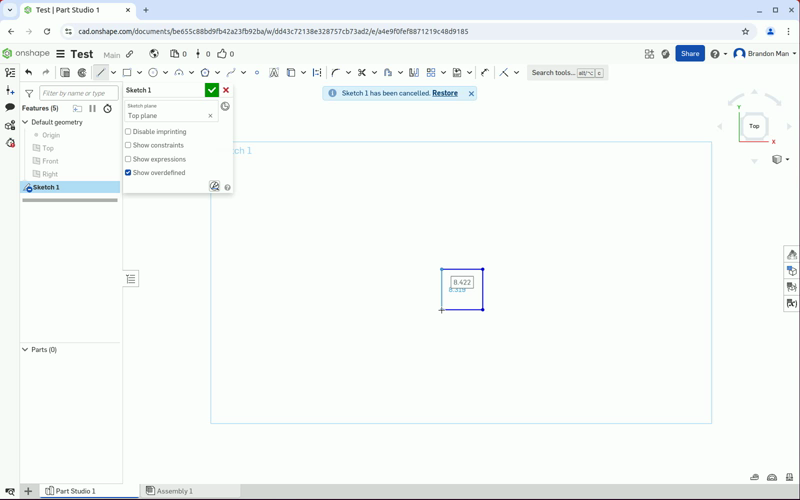
click(441, 309)
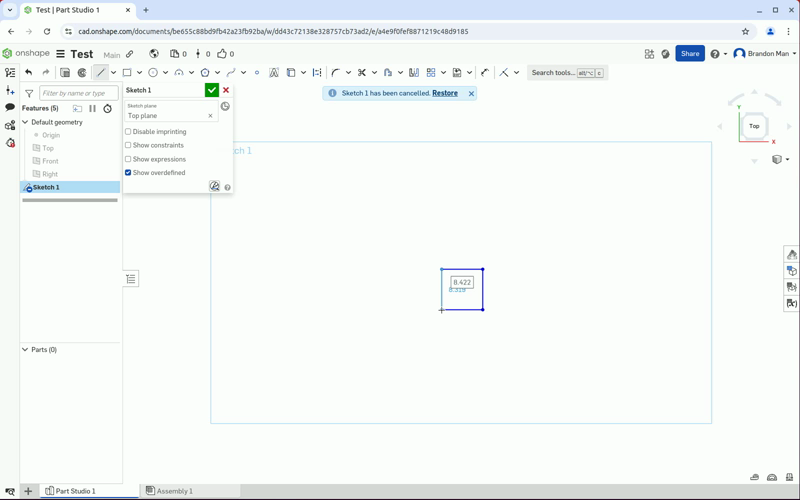
key(esc)
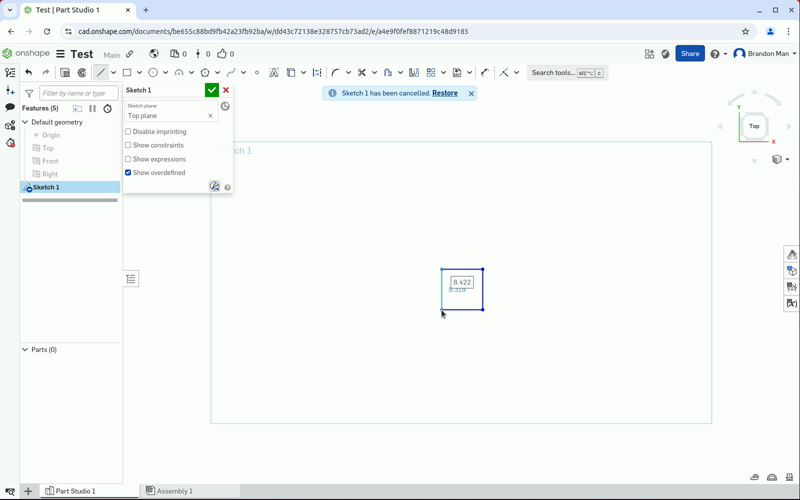
mouse_move(455, 304)
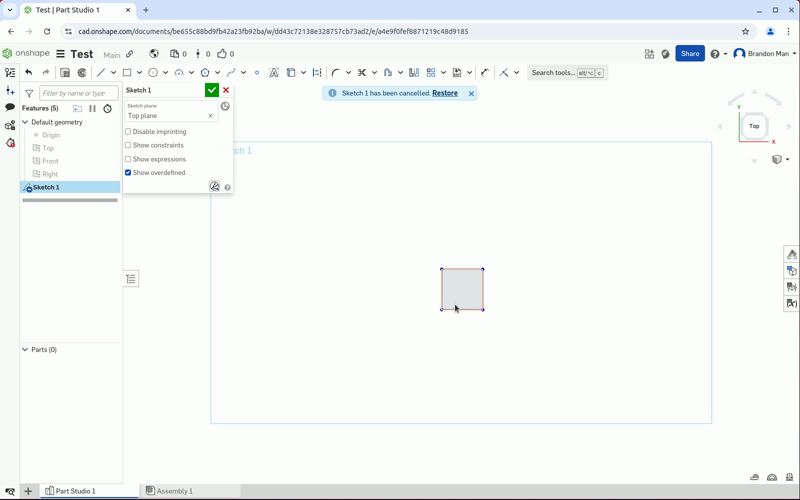
scroll(6)
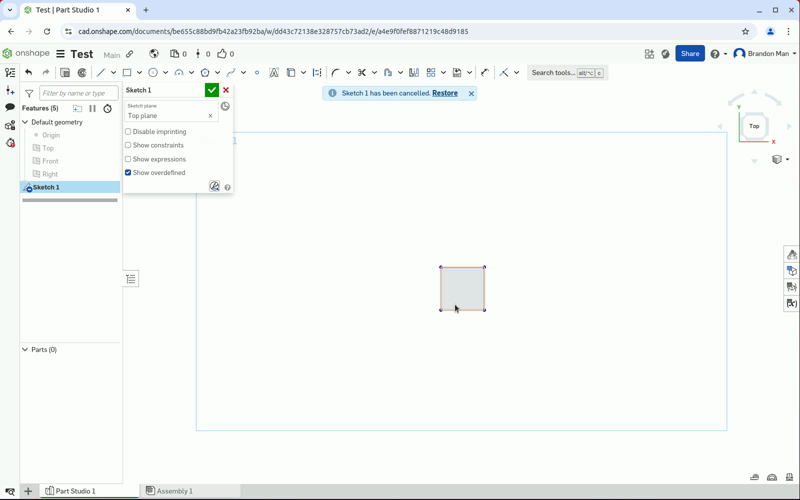
scroll(6)
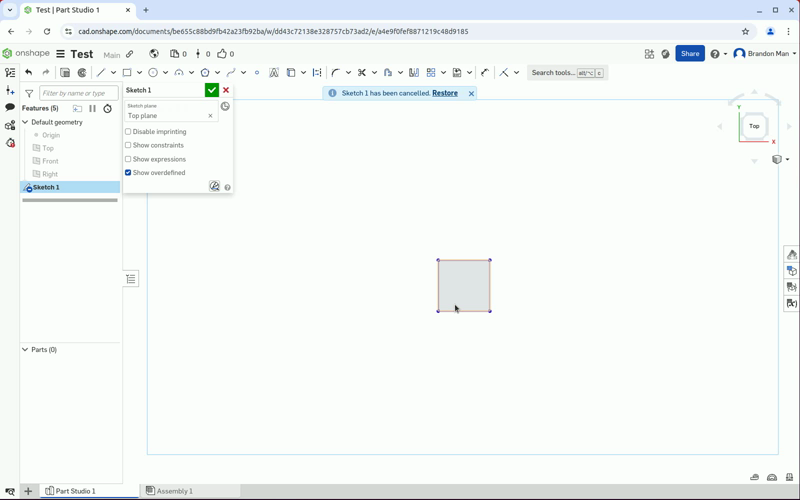
scroll(6)
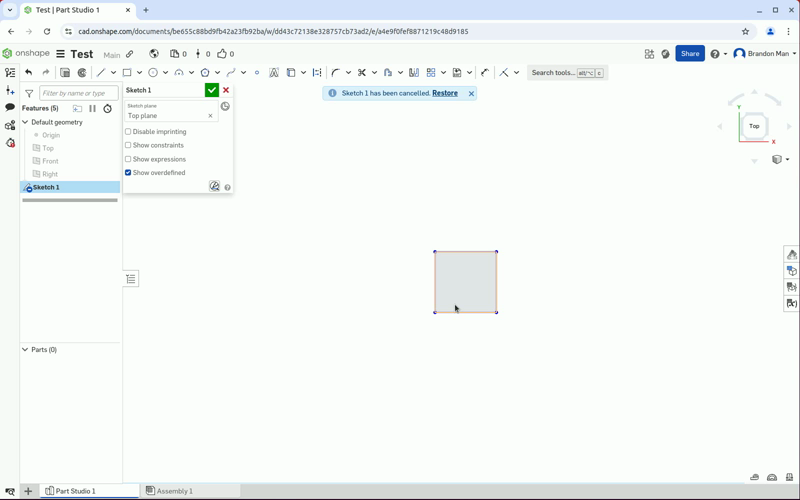
scroll(6)
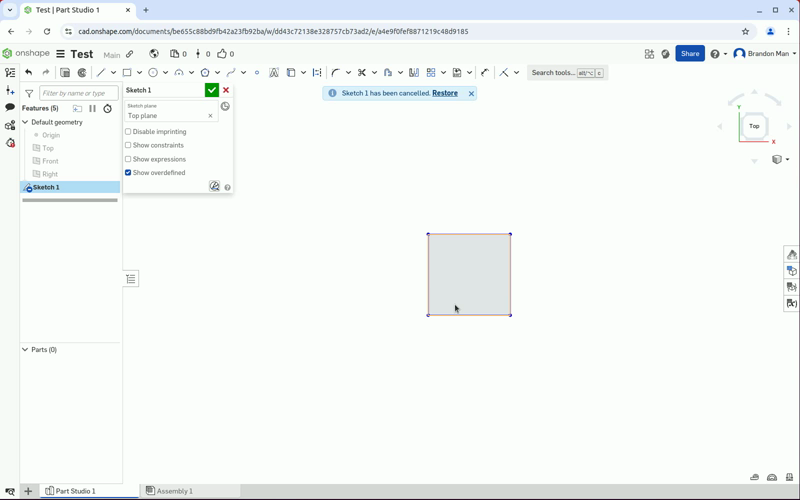
scroll(6)
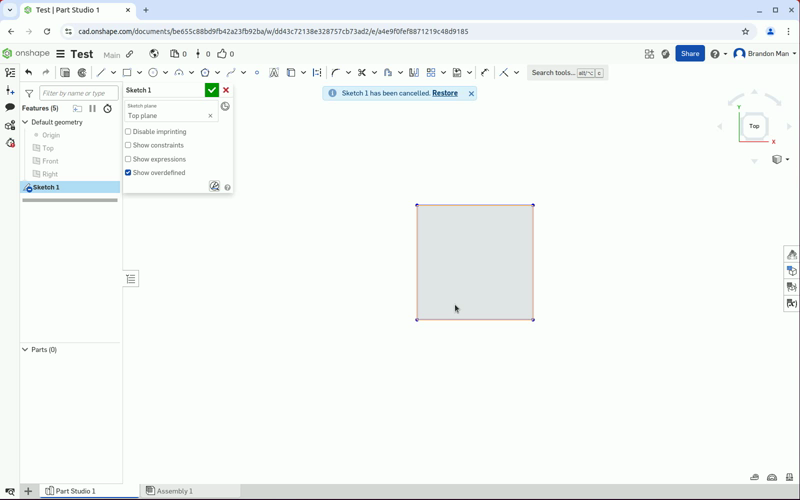
scroll(6)
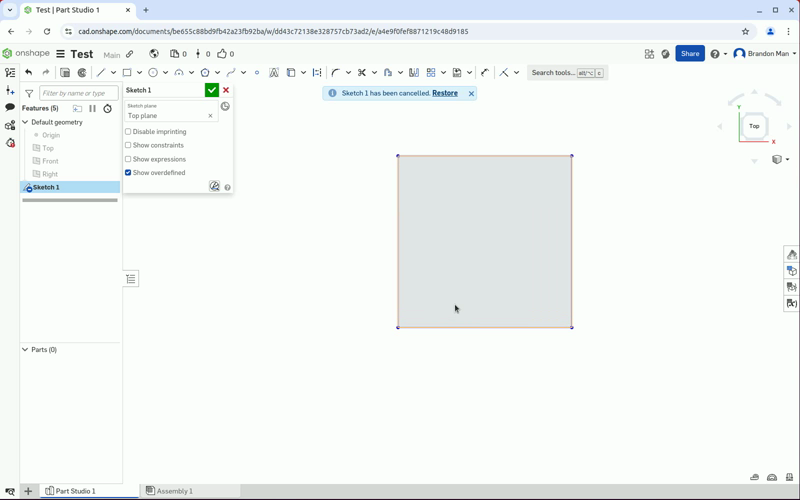
scroll(6)
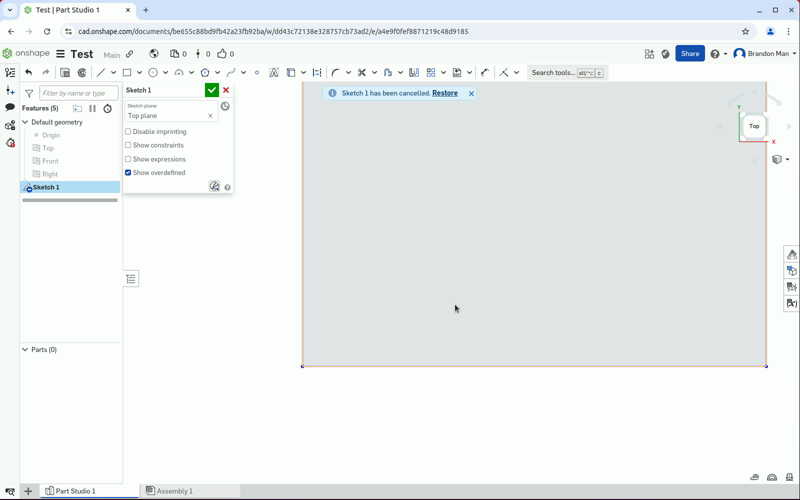
click(455, 304)
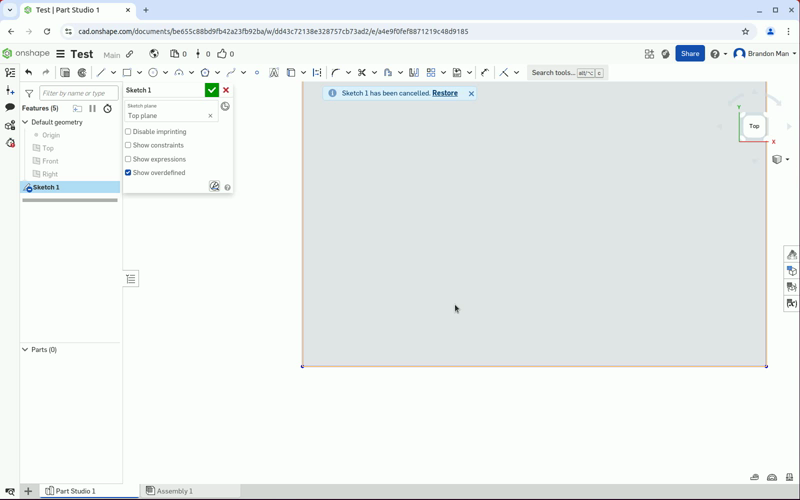
scroll(-6)
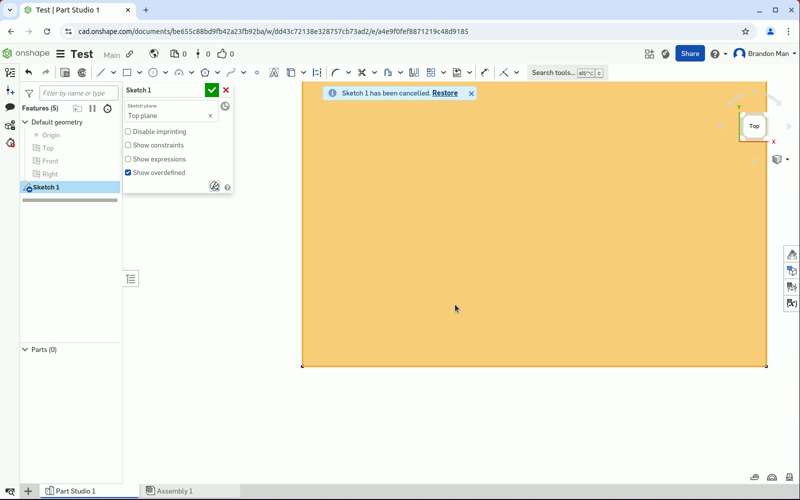
scroll(-6)
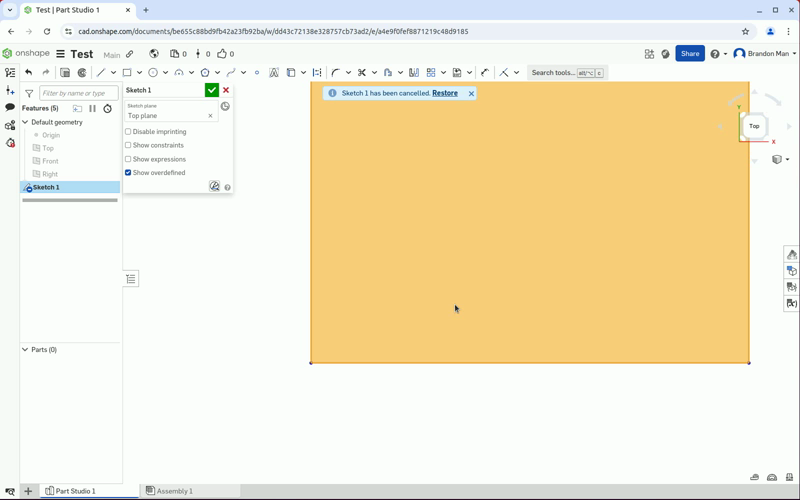
scroll(-6)
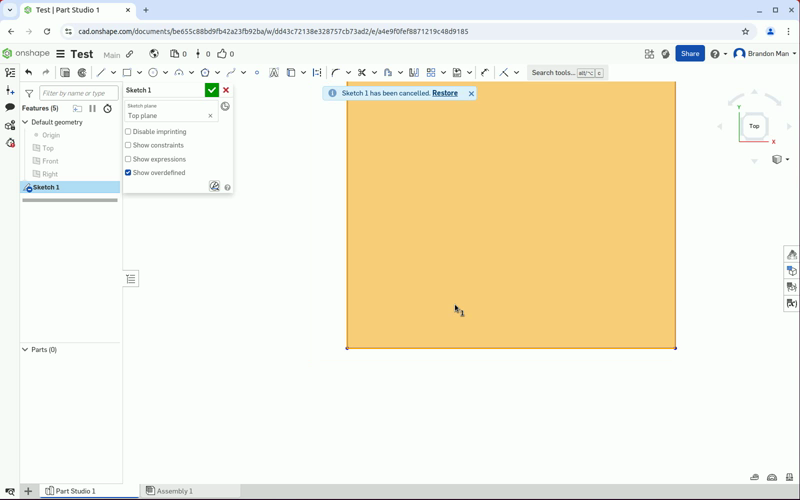
scroll(-6)
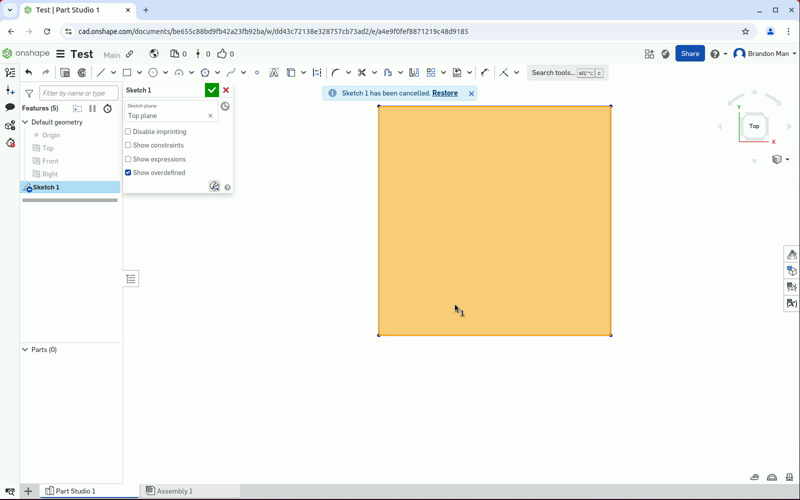
scroll(-6)
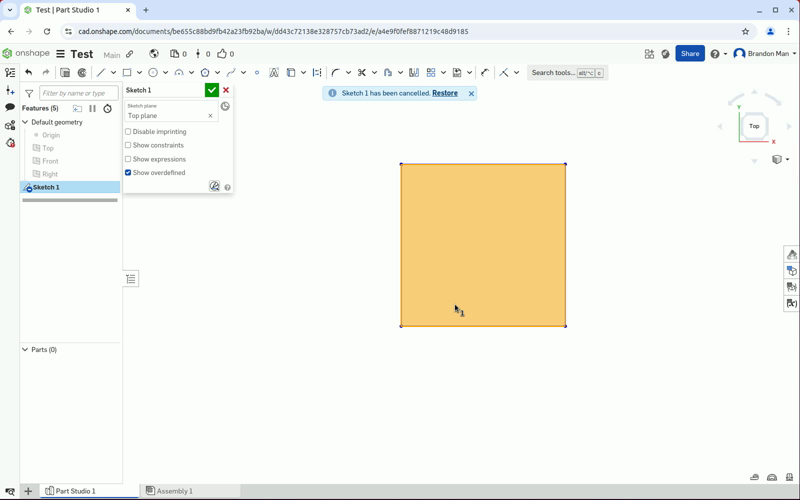
scroll(-6)
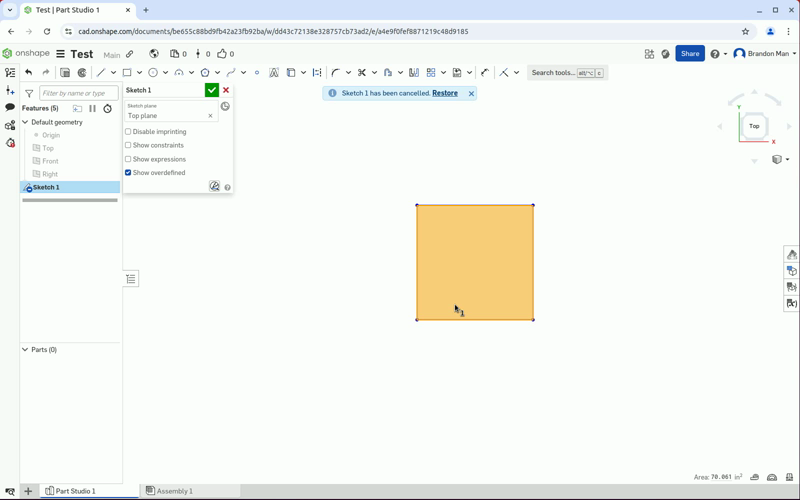
scroll(-6)
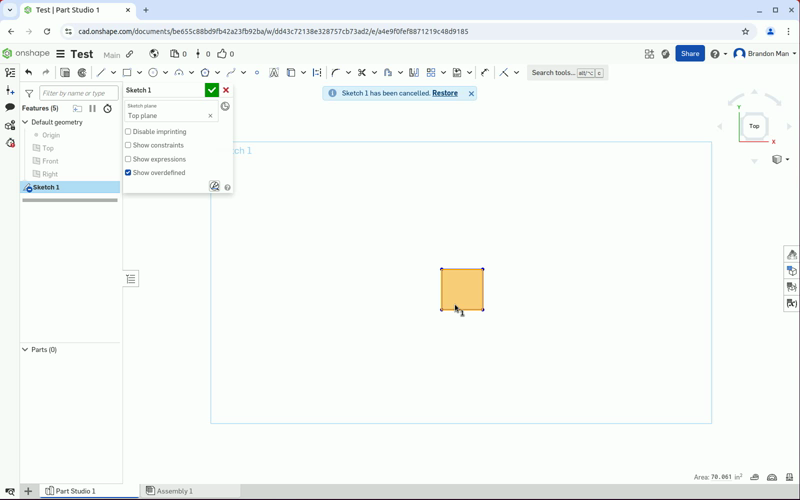
mouse_move(73, 352)
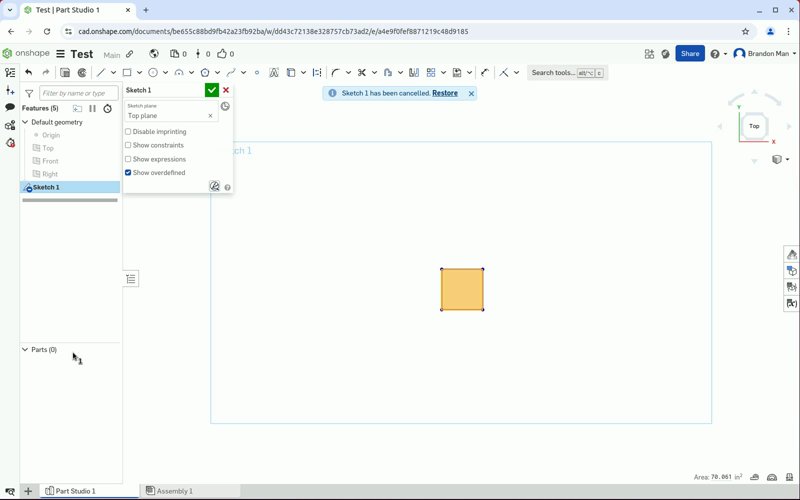
key(shift+y)
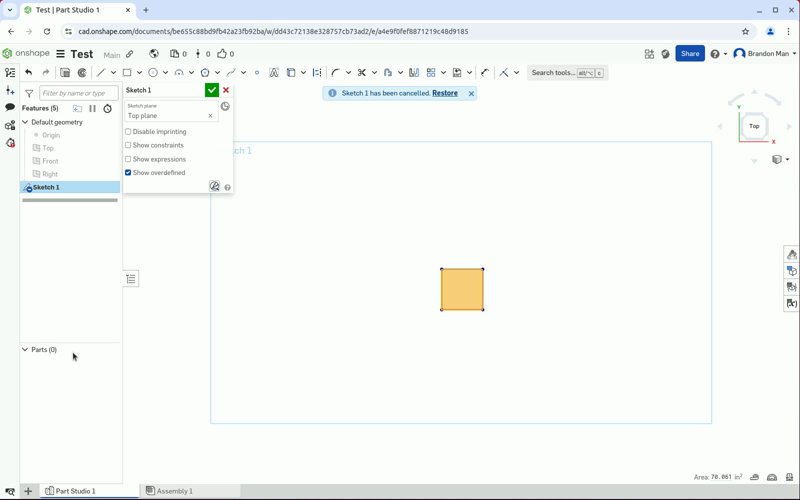
key(shift+e)
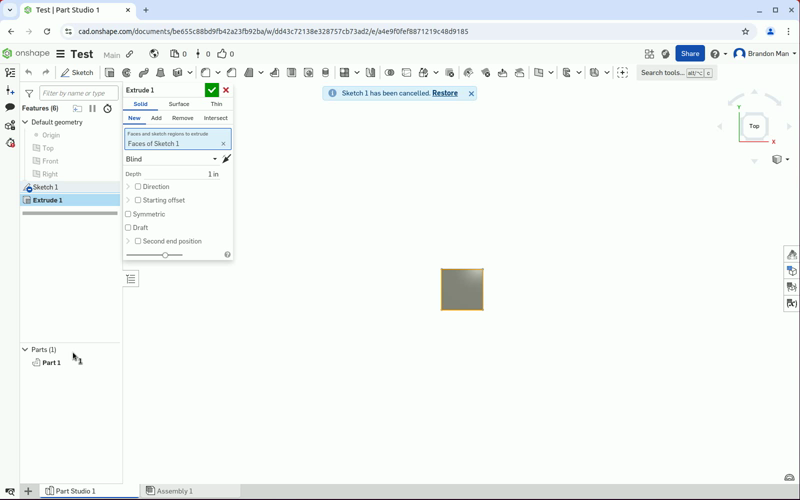
mouse_move(143, 106)
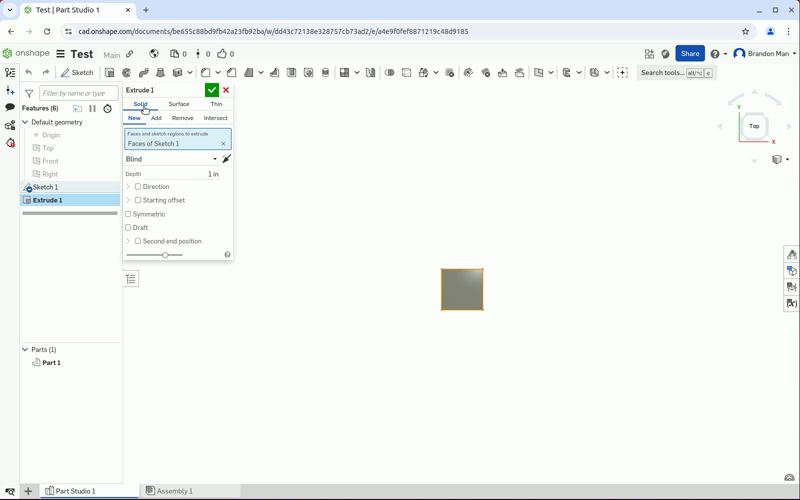
click(143, 106)
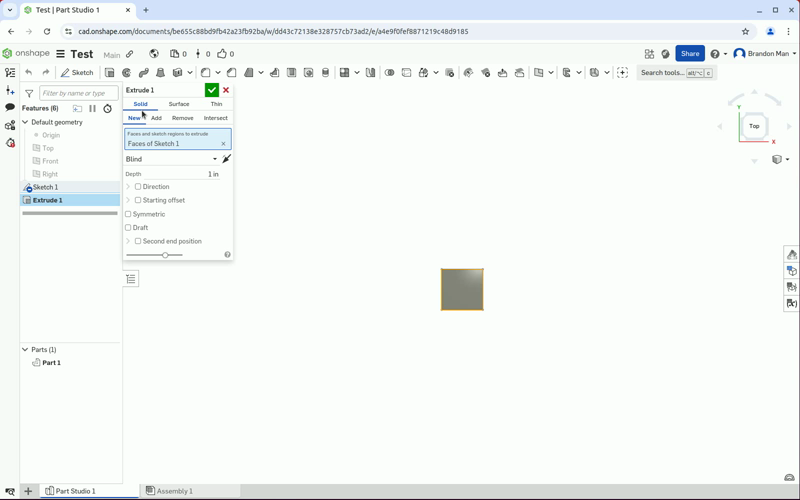
mouse_move(137, 120)
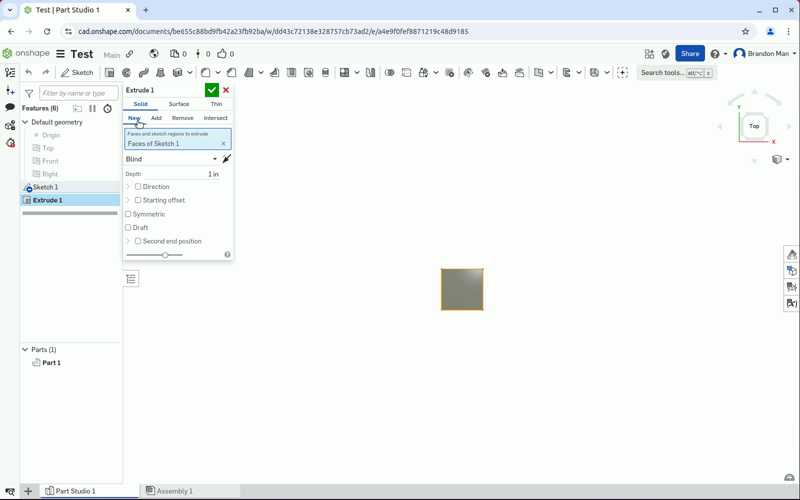
click(137, 120)
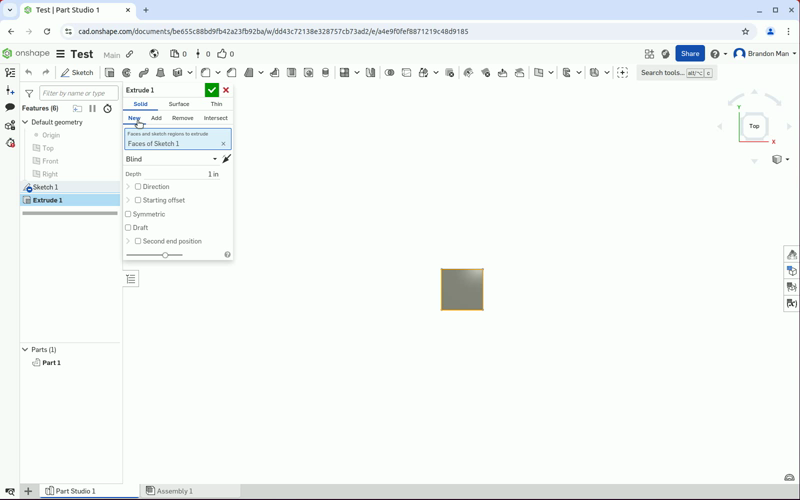
key(tab, 4)
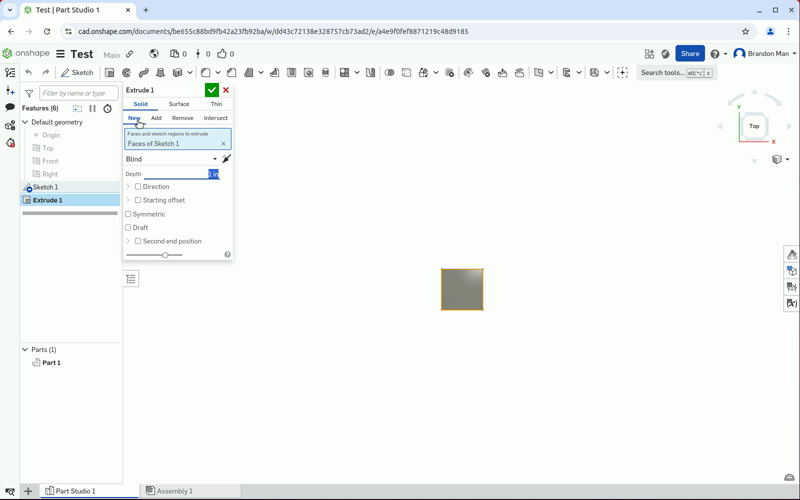
text(8.184)
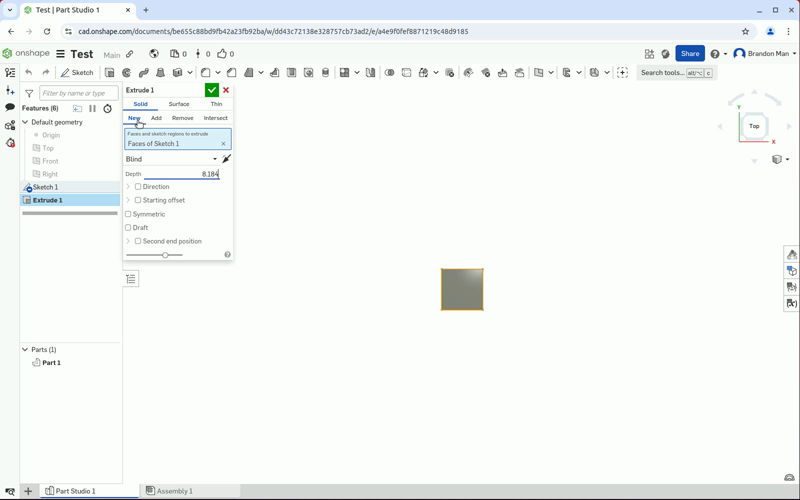
key(enter)
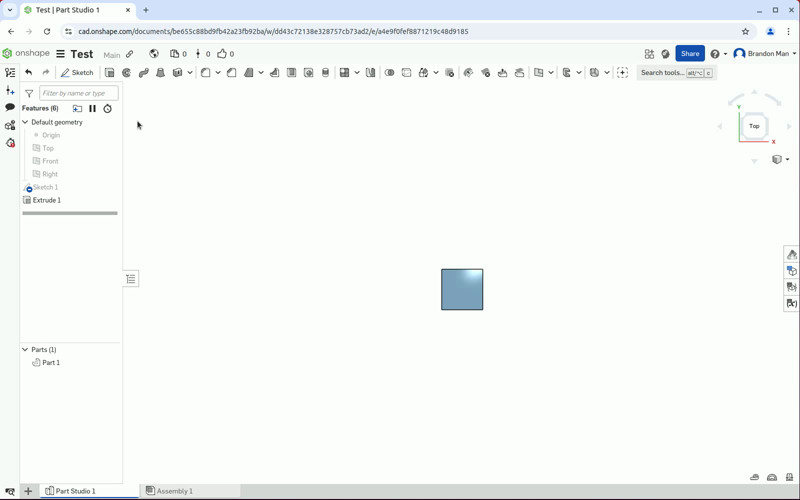
key(shift+h)
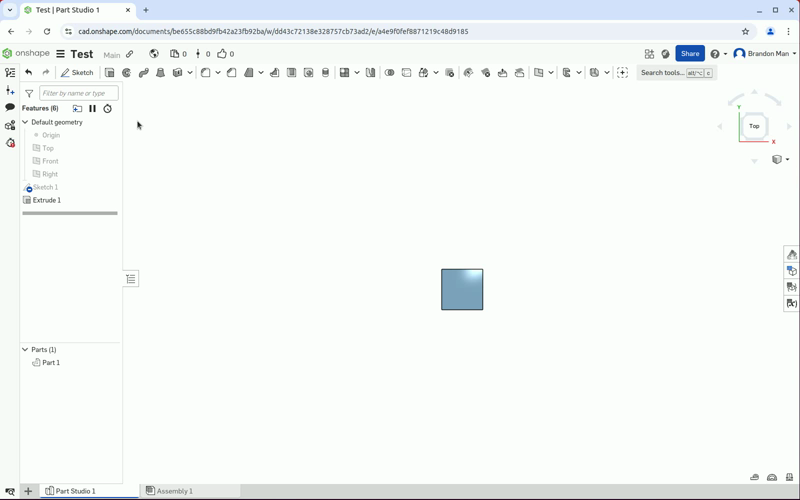
key(shift+h)
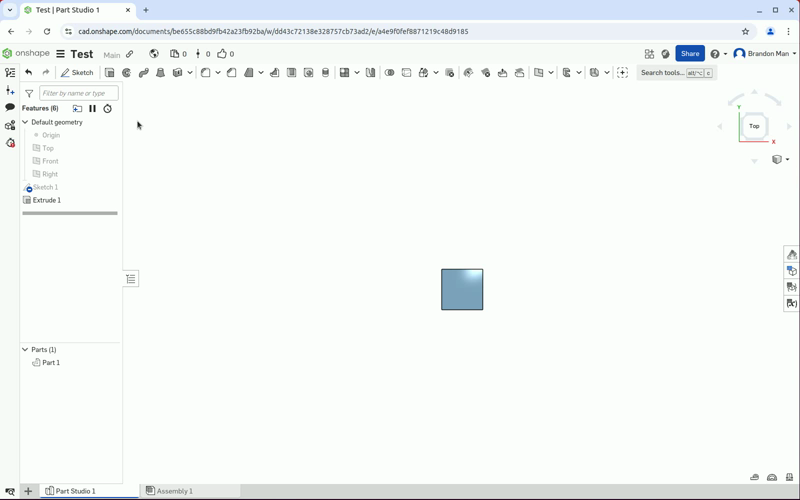
mouse_move(73, 189)
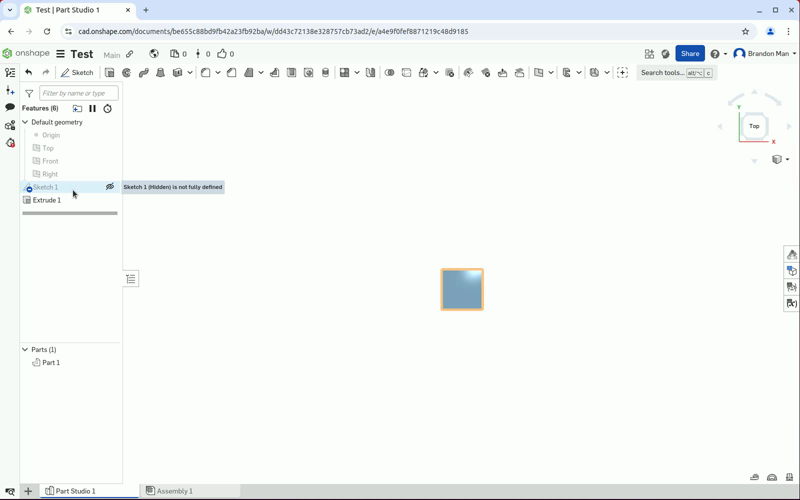
click(73, 189)
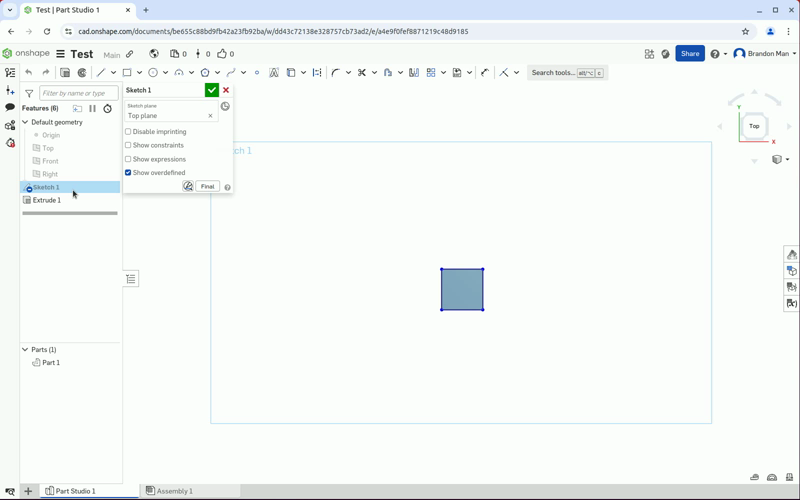
mouse_move(229, 92)
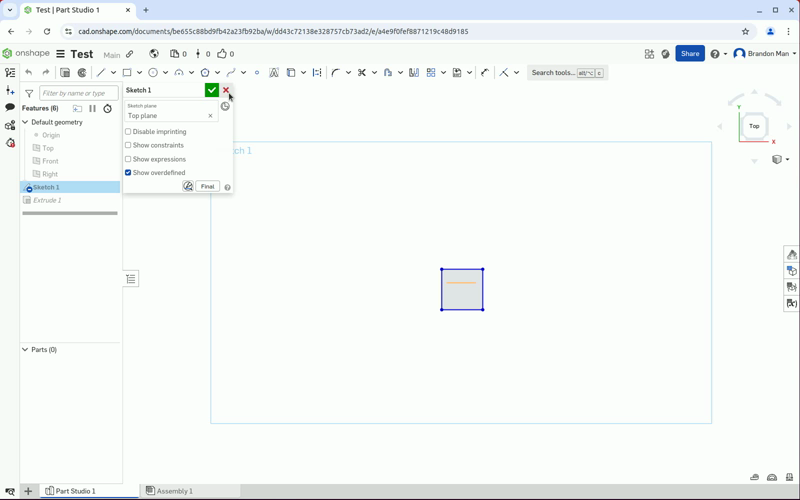
click(229, 92)
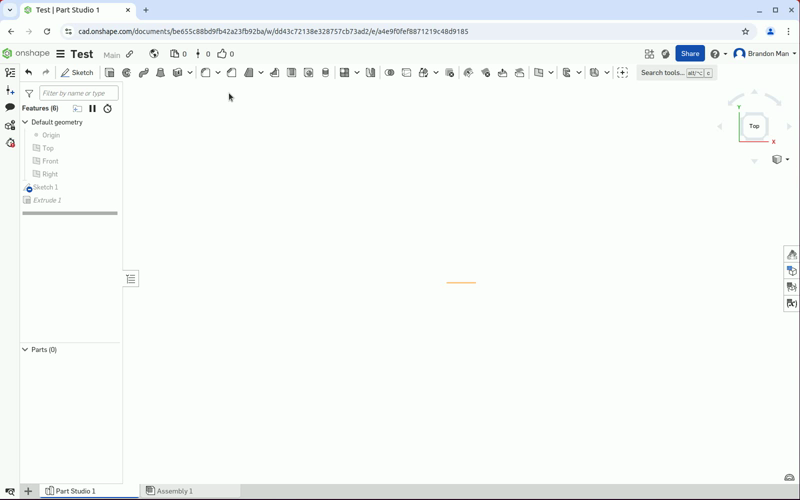
mouse_move(73, 352)
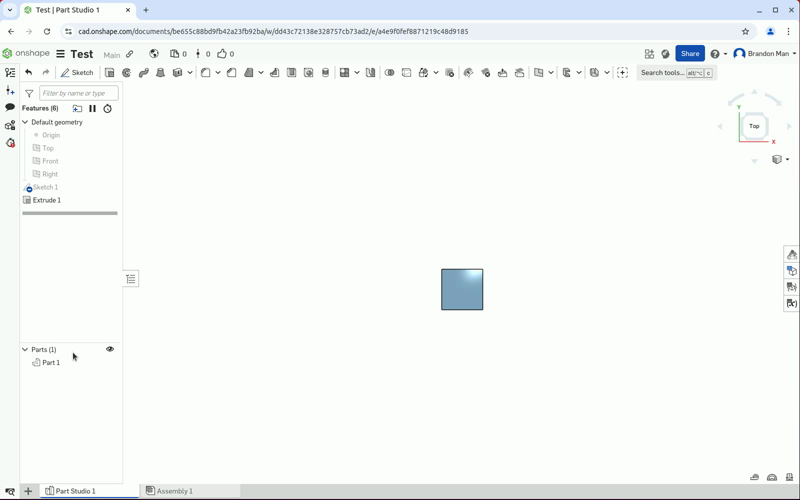
key(y)
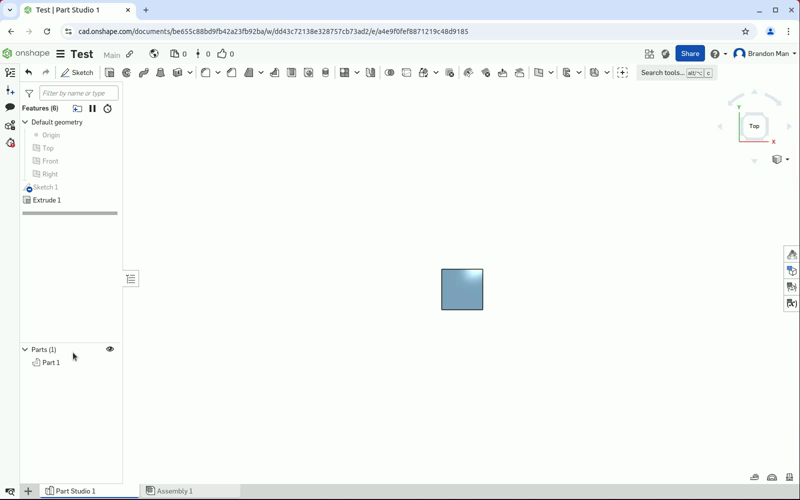
key(shift+p)
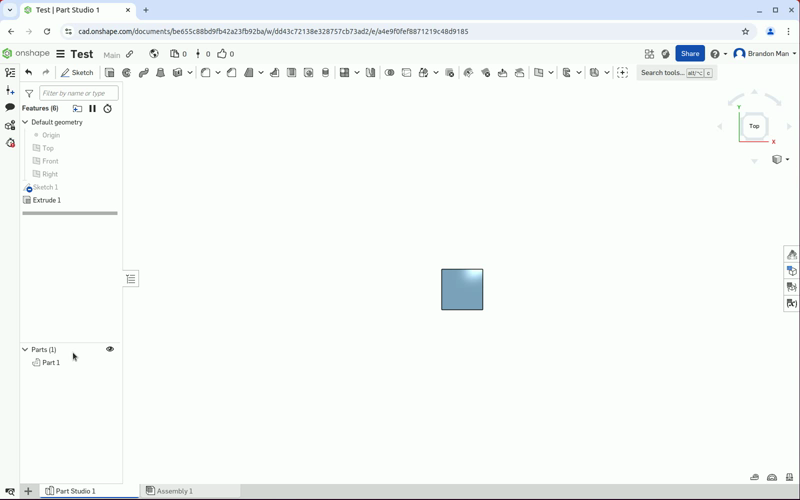
key(space)
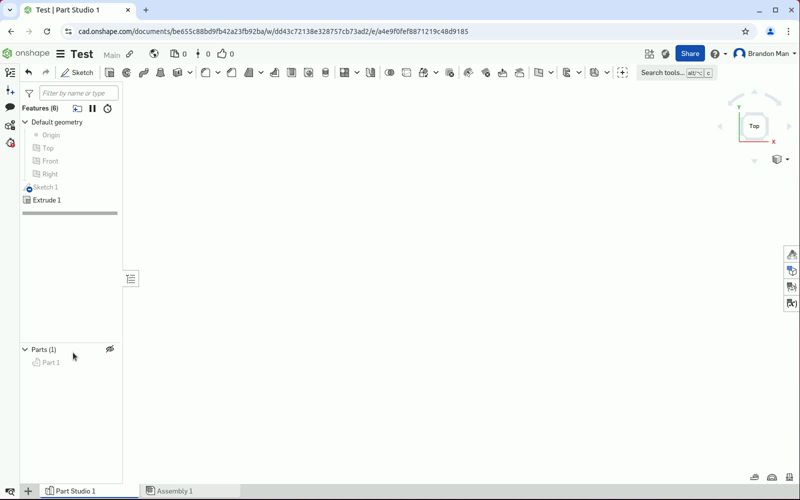
key_down(shift)
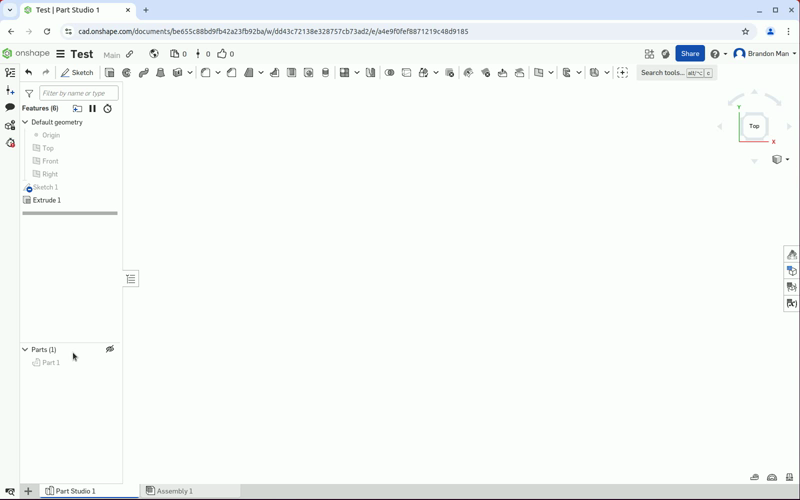
key(up)
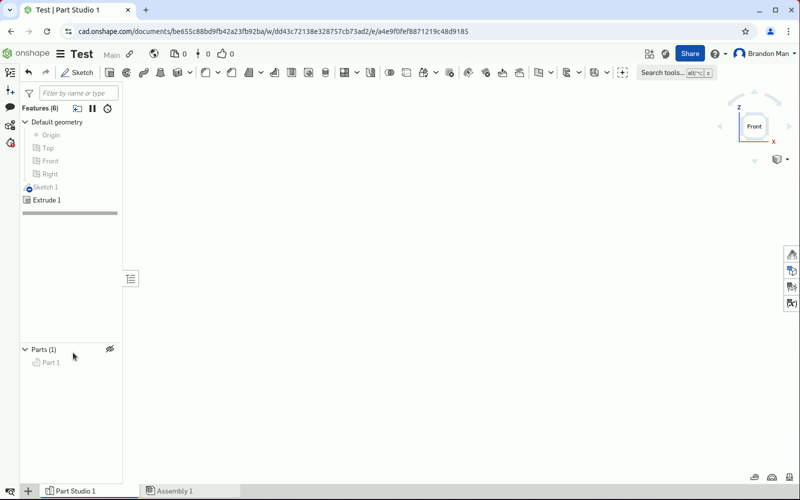
key_up(shift)
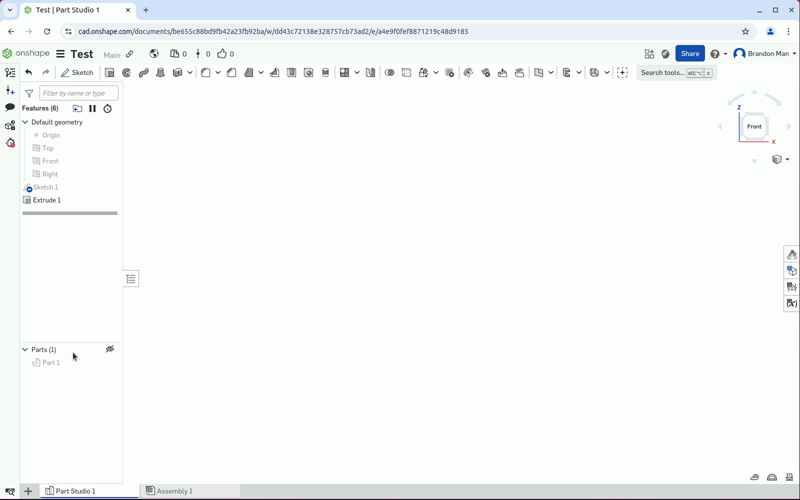
key(space)
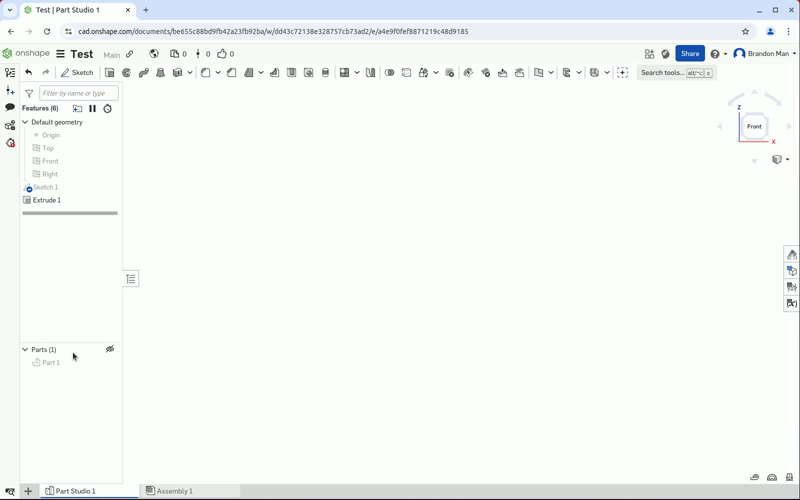
key_down(shift)
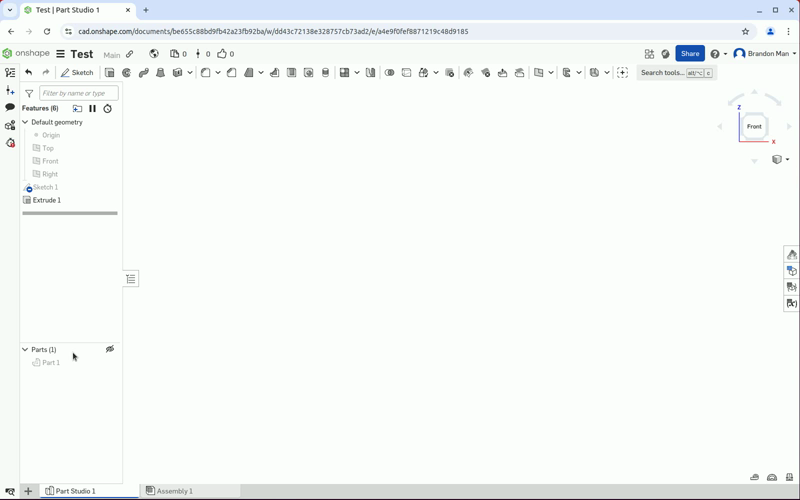
key(left)
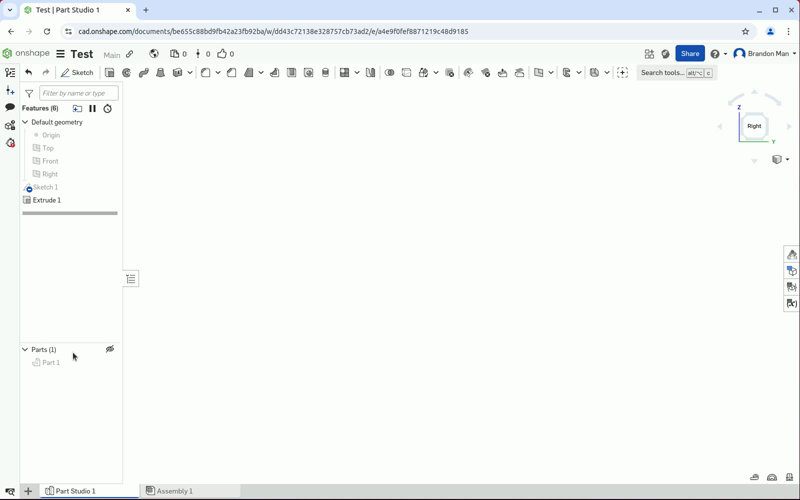
key_up(shift)
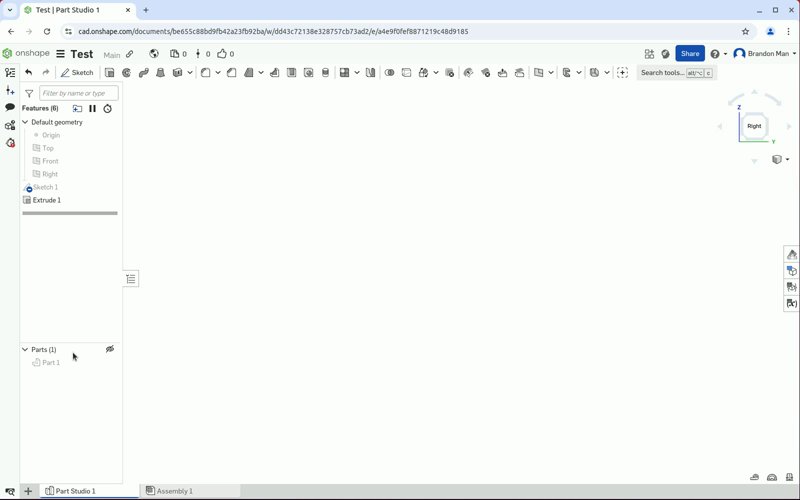
mouse_move(73, 352)
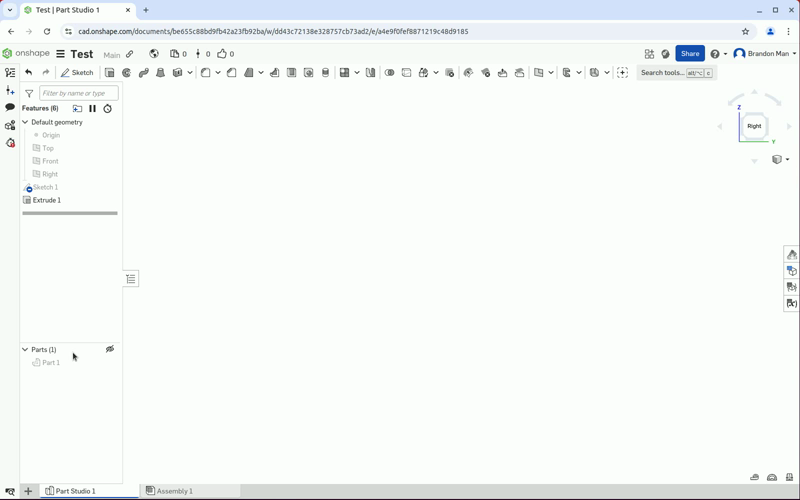
key(shift+y)
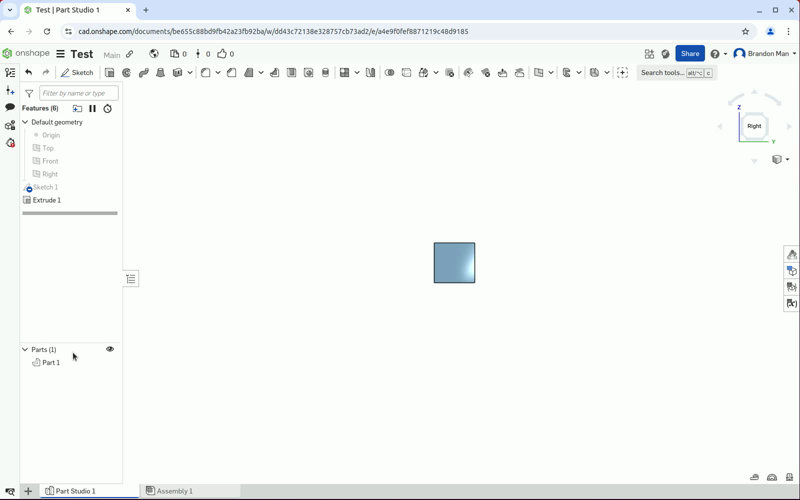
mouse_move(541, 75)
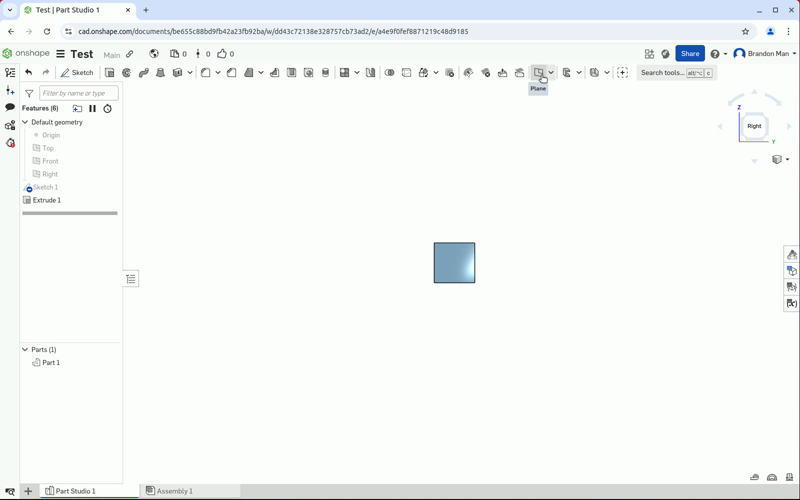
click(541, 75)
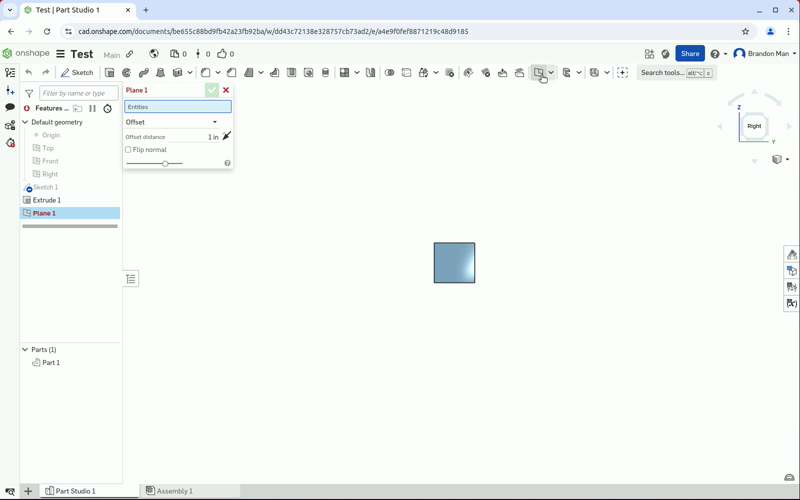
mouse_move(73, 176)
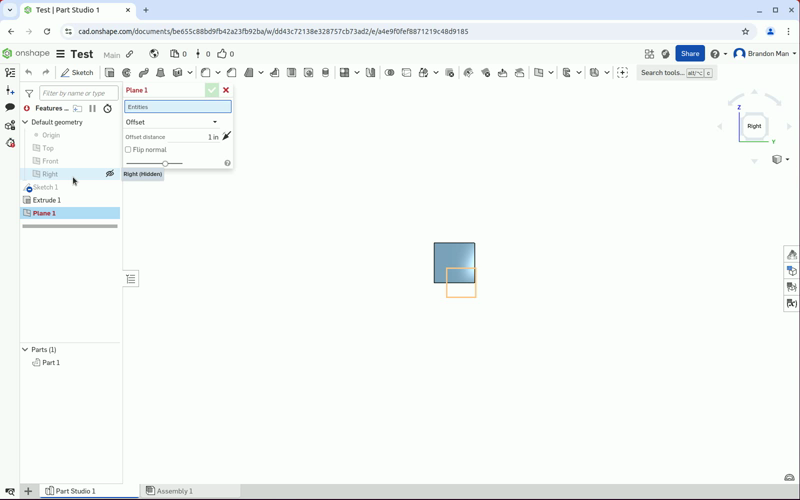
click(73, 176)
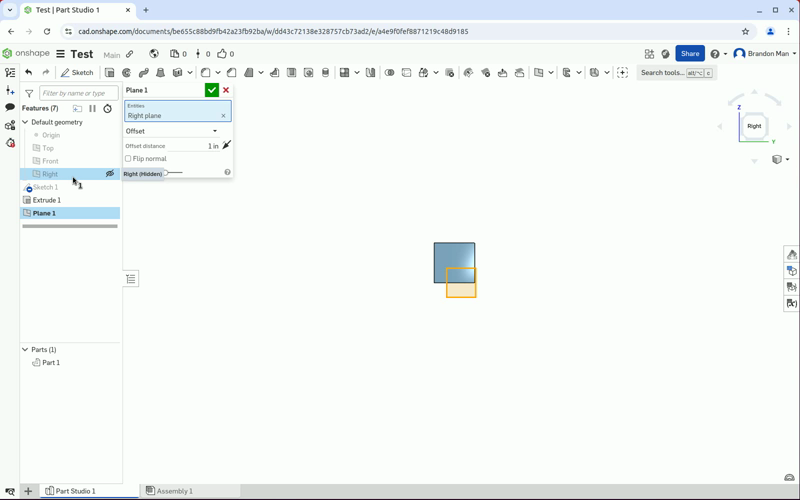
key(tab, 2)
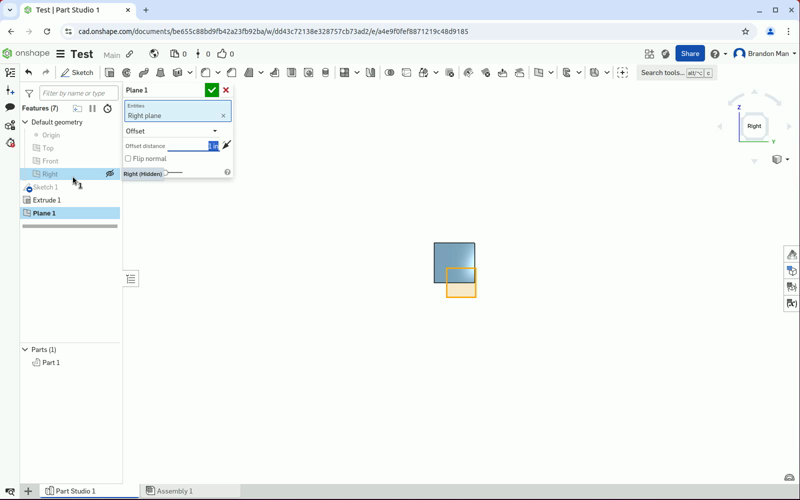
text(3.851)
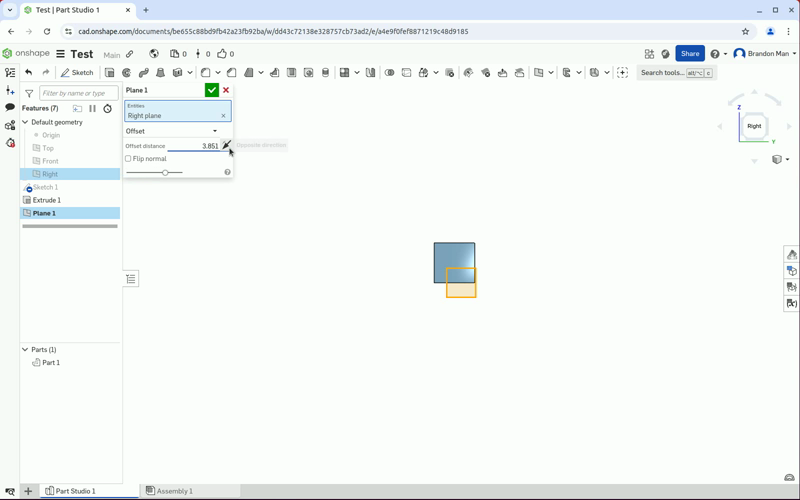
mouse_move(229, 147)
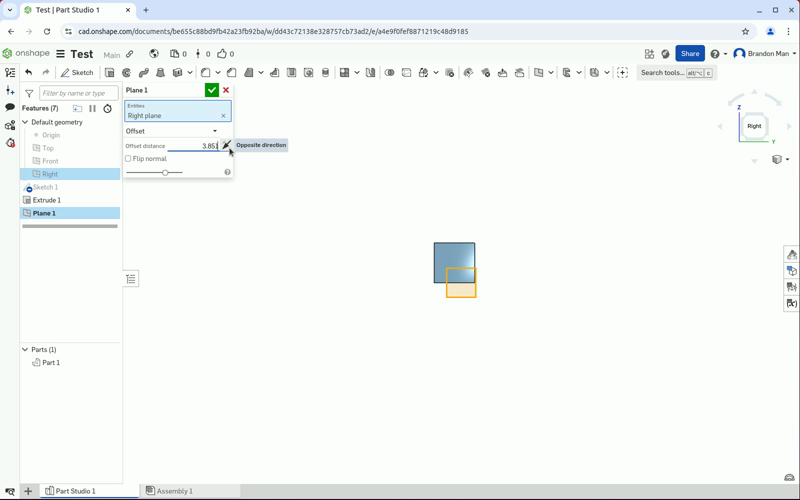
click(229, 147)
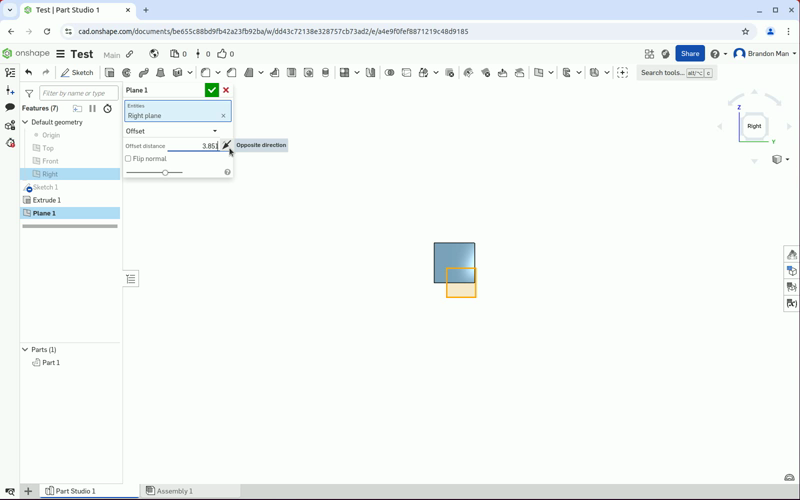
key(enter, 2)
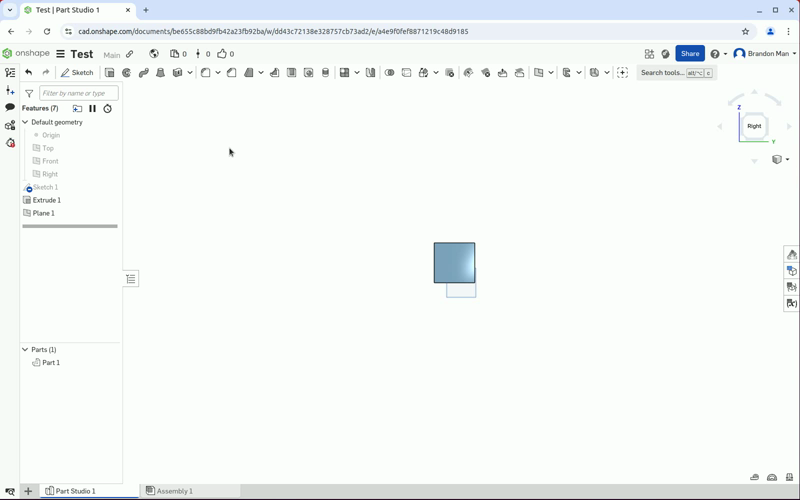
key(shift+s)
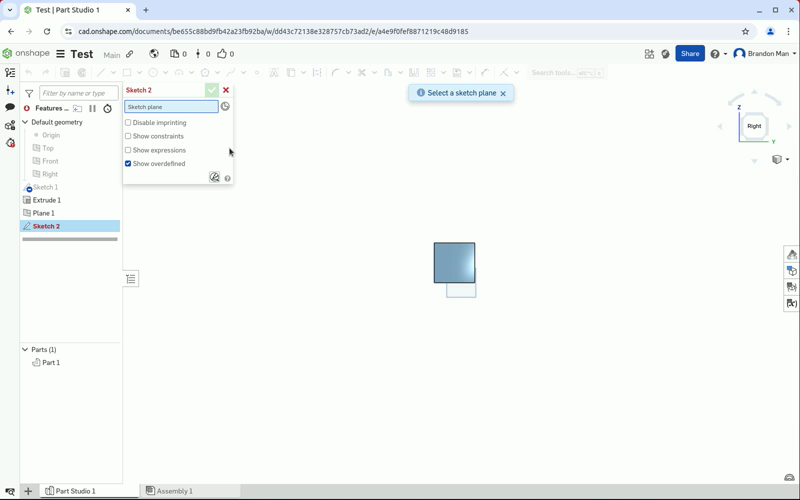
mouse_move(73, 215)
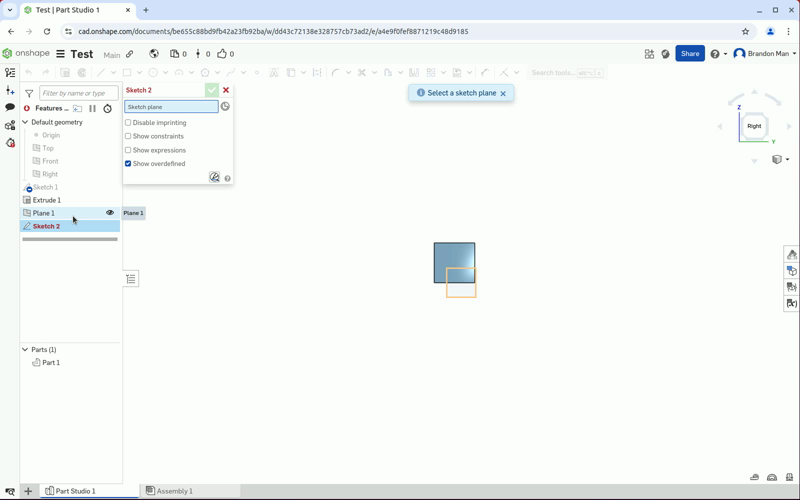
click(73, 215)
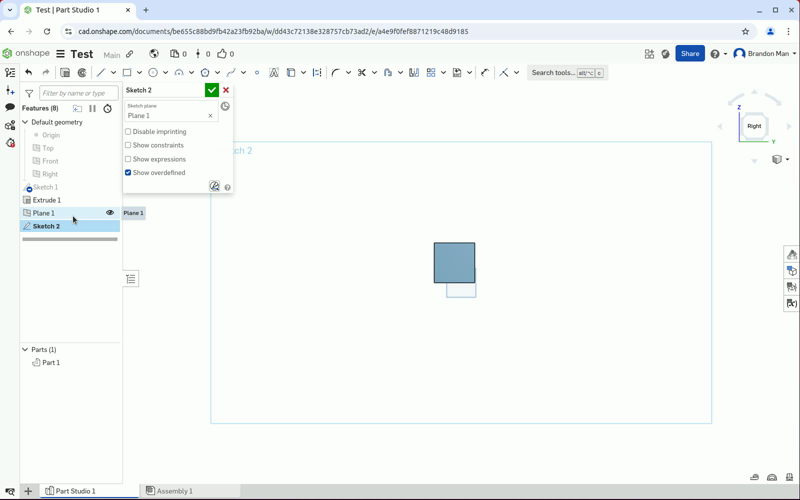
mouse_move(73, 352)
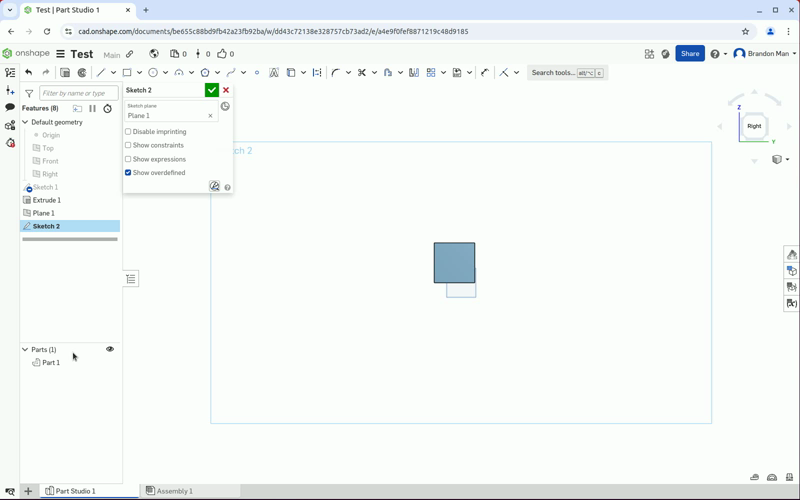
key(y)
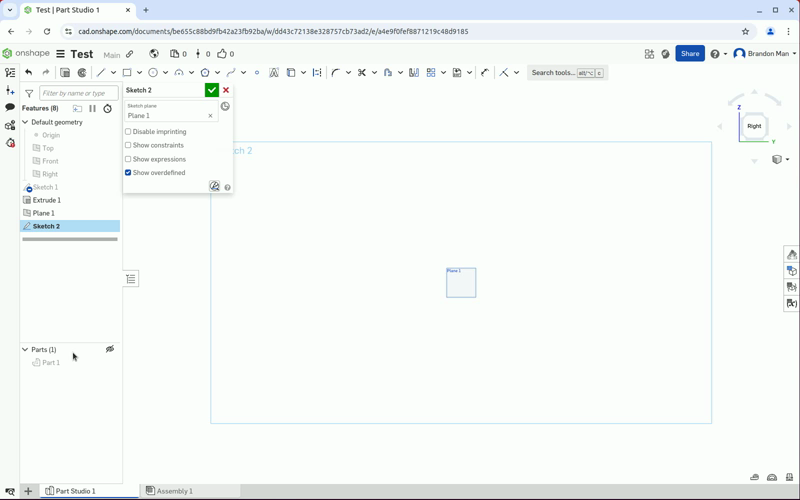
key(c)
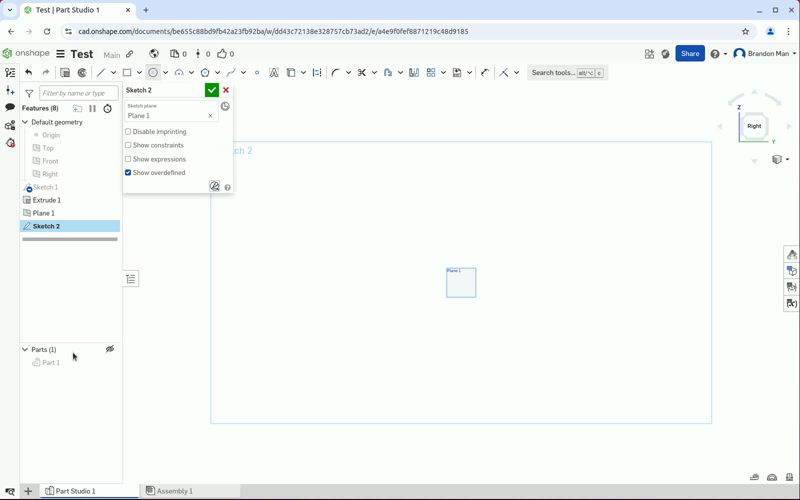
key_down(shift)
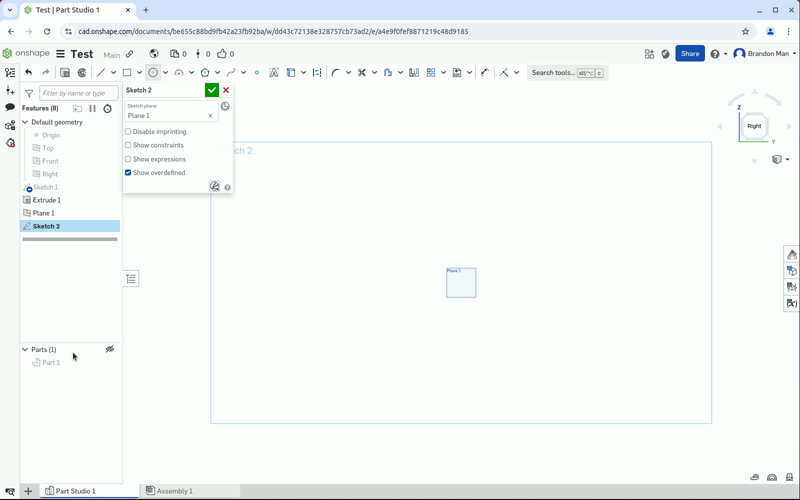
mouse_move(453, 262)
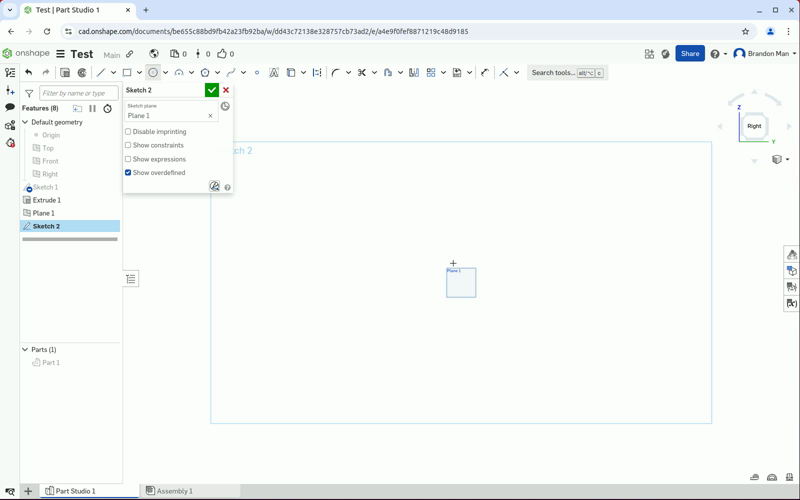
click(453, 262)
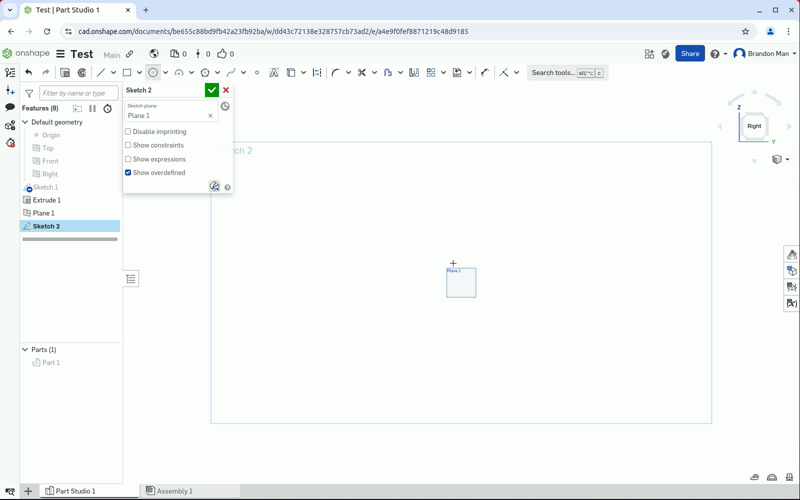
key_up(shift)
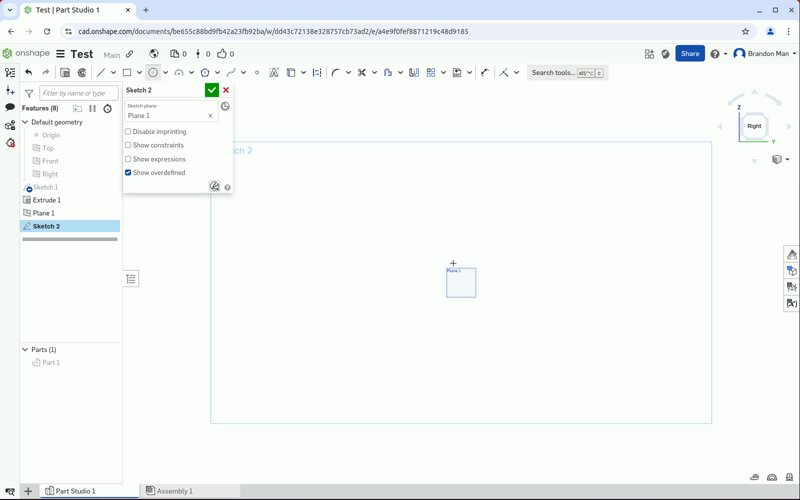
mouse_move(469, 262)
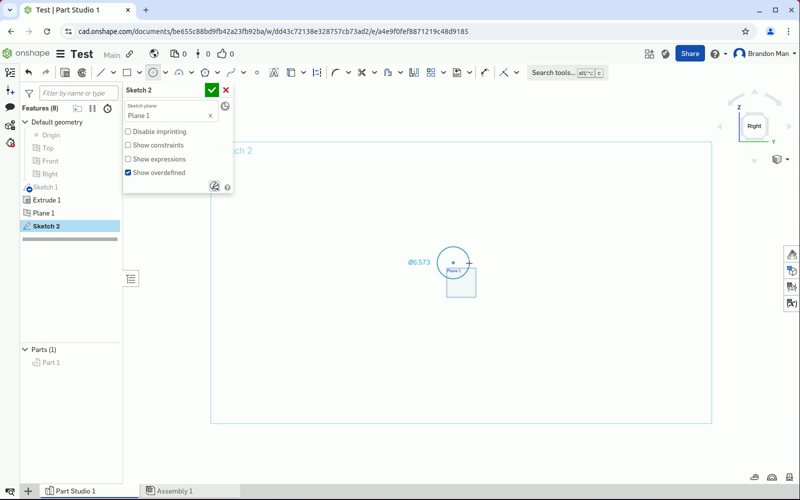
click(469, 262)
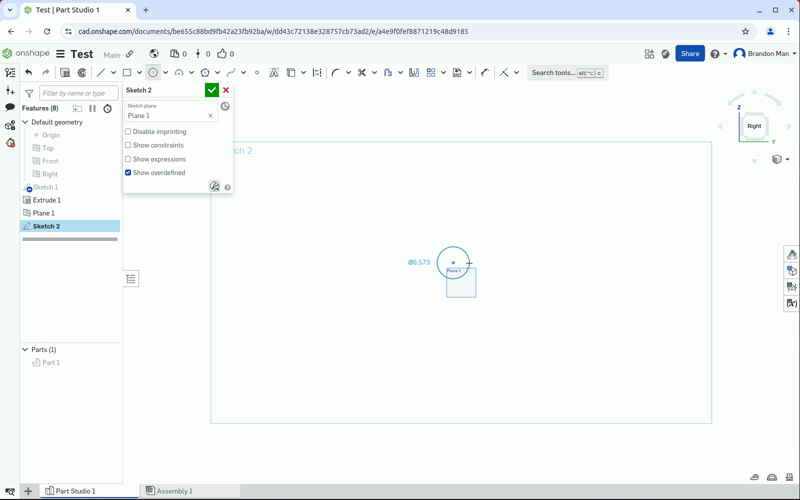
key(esc)
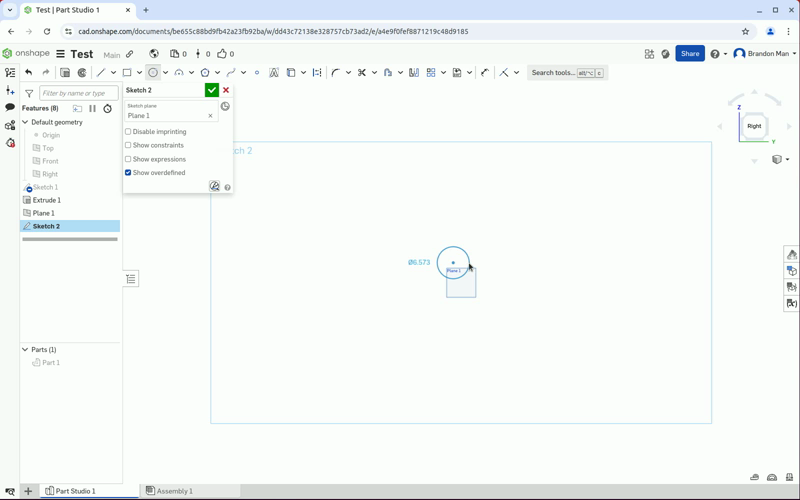
mouse_move(463, 273)
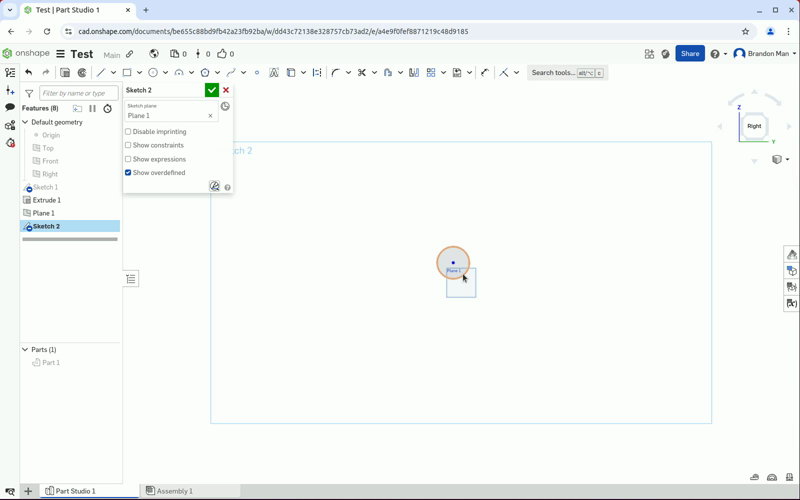
scroll(6)
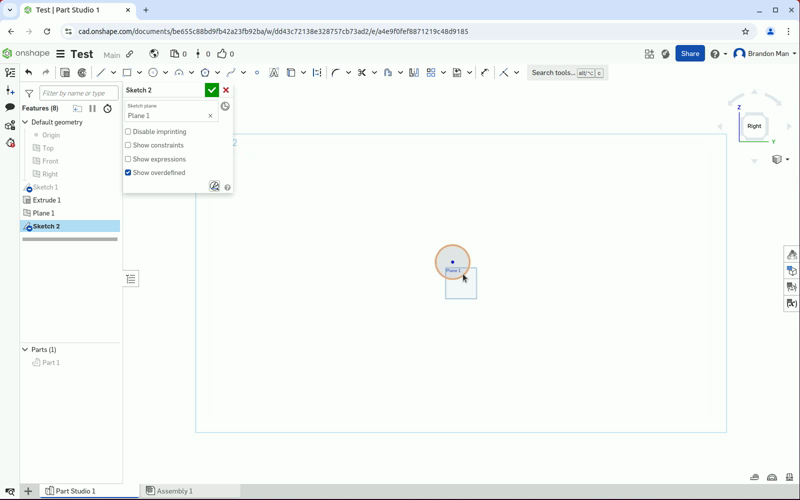
scroll(6)
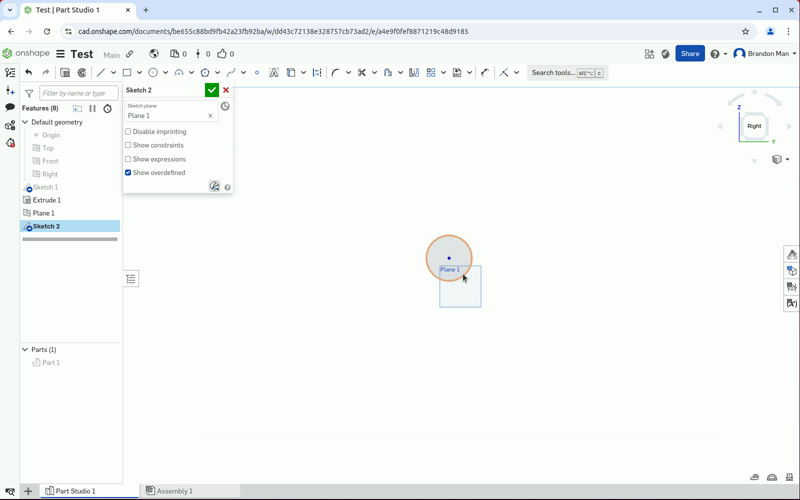
scroll(6)
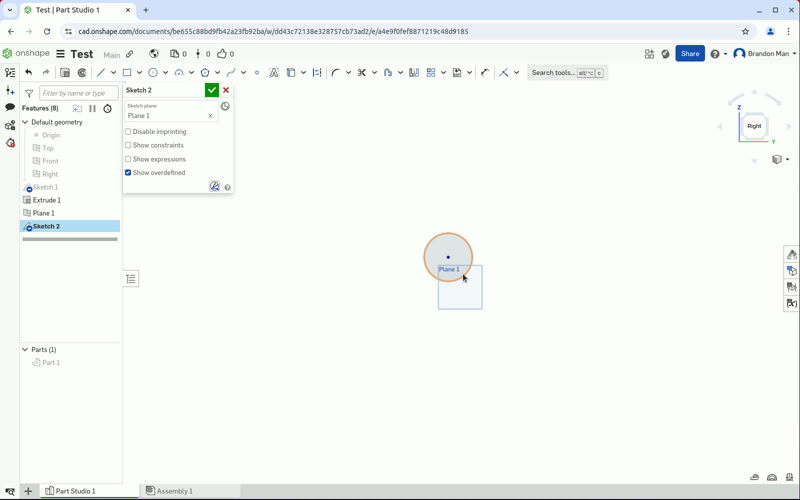
scroll(6)
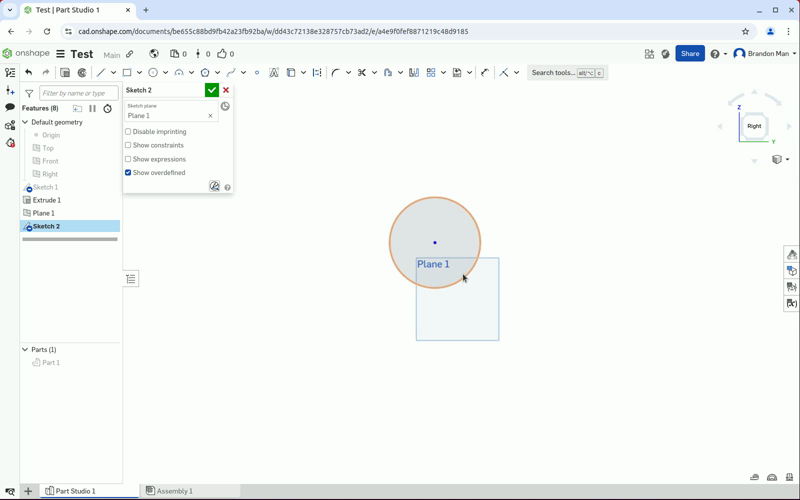
scroll(6)
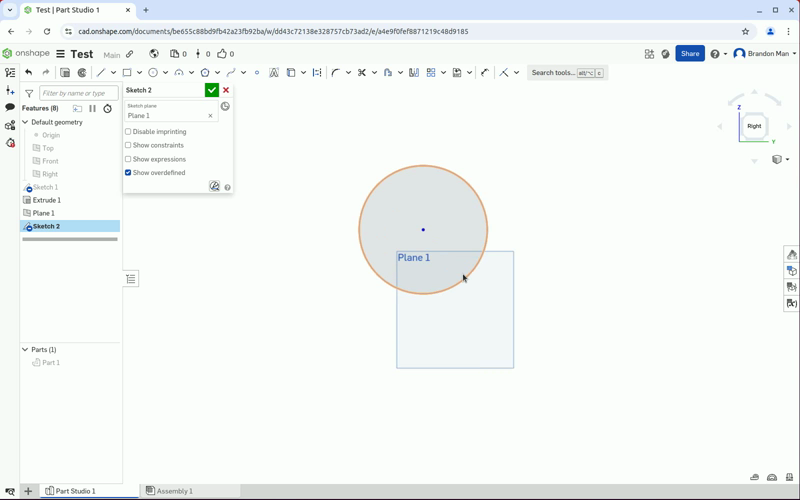
scroll(6)
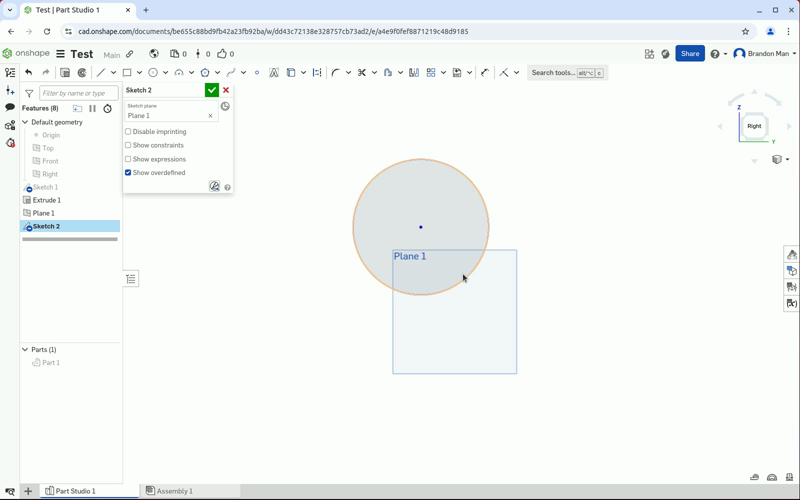
scroll(6)
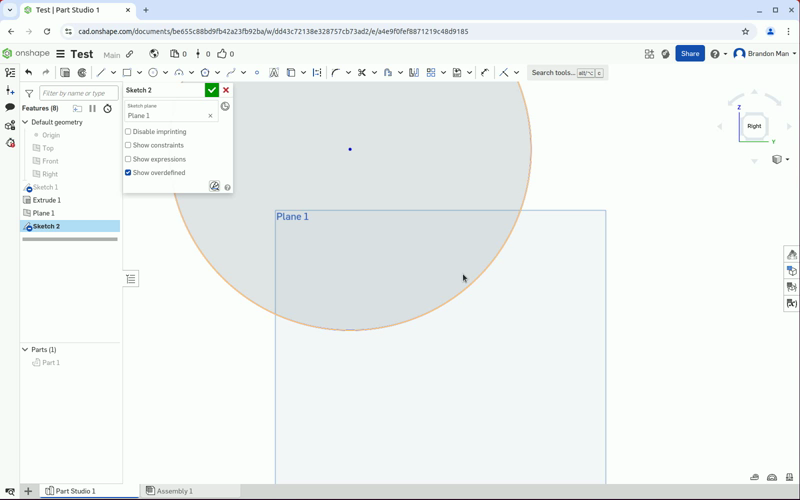
click(463, 273)
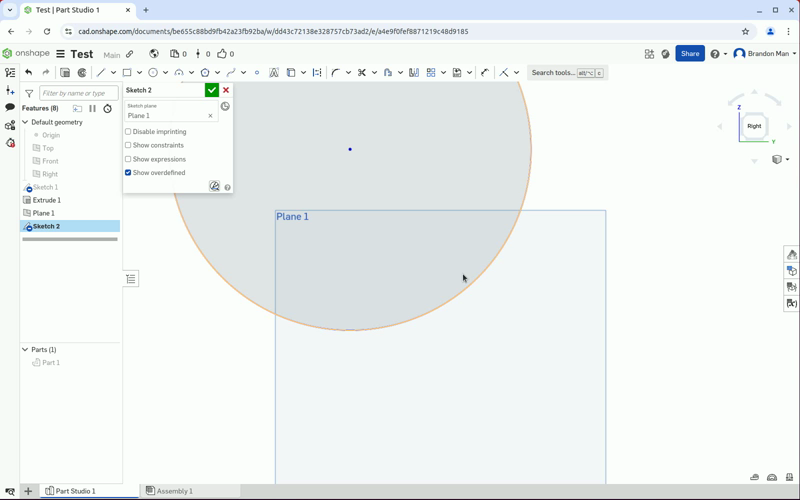
scroll(-6)
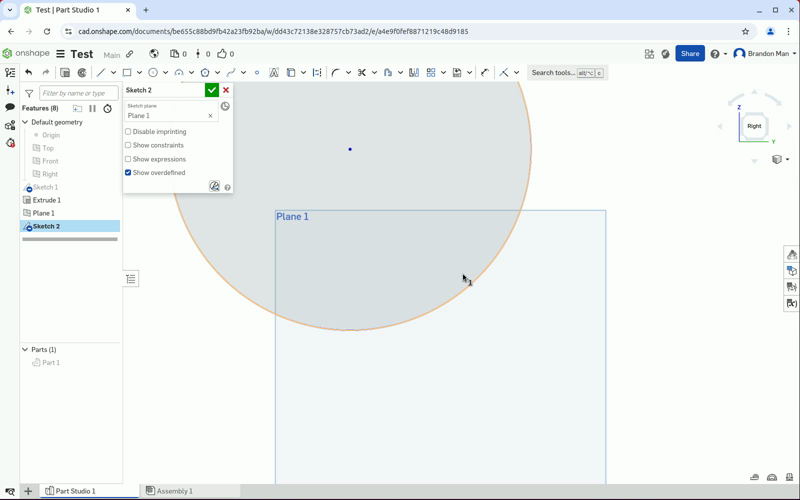
scroll(-6)
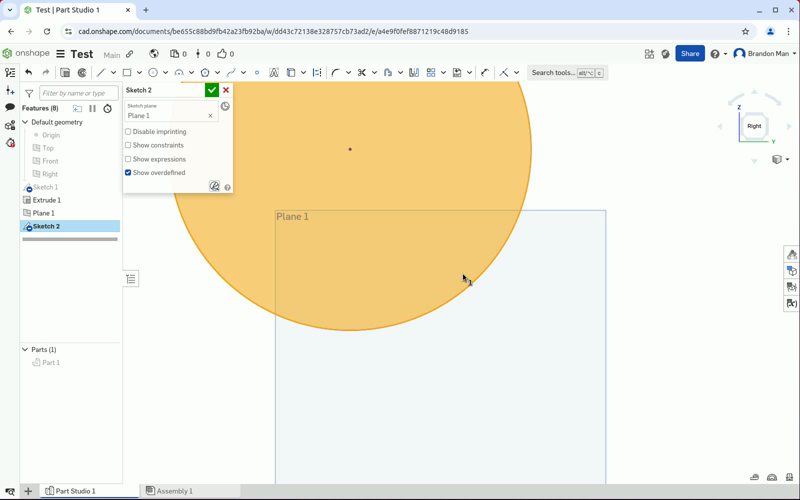
scroll(-6)
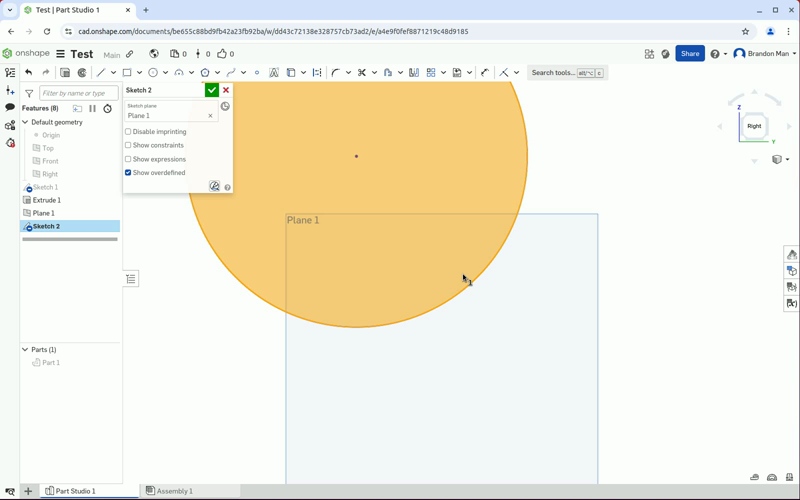
scroll(-6)
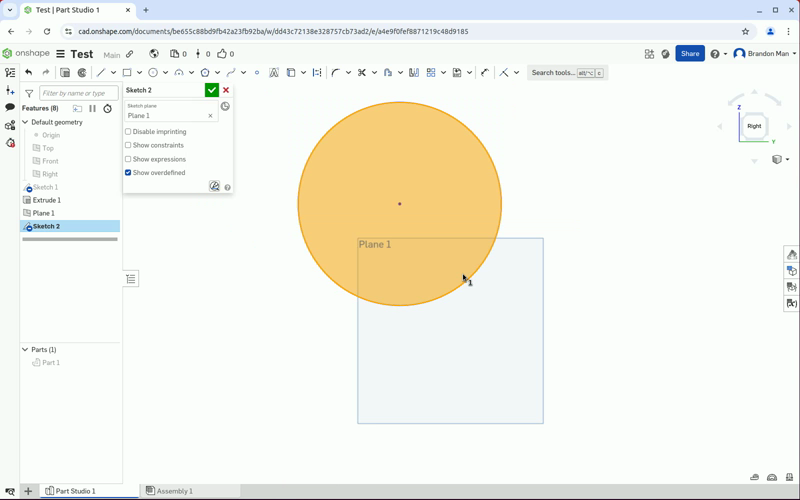
scroll(-6)
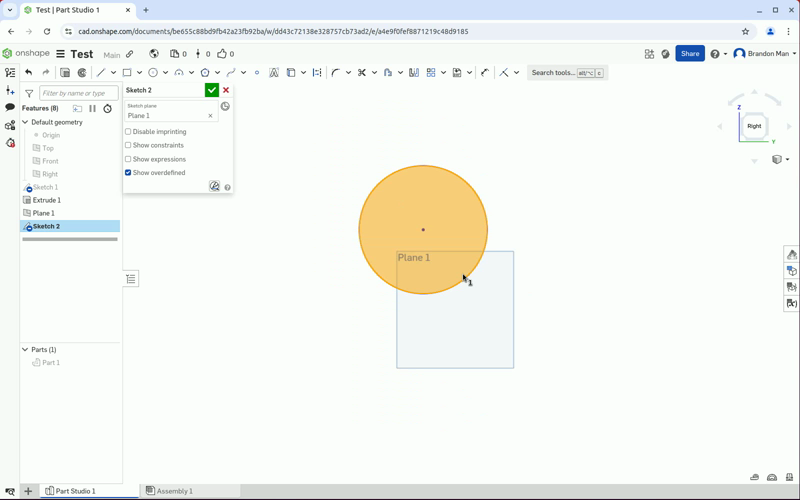
scroll(-6)
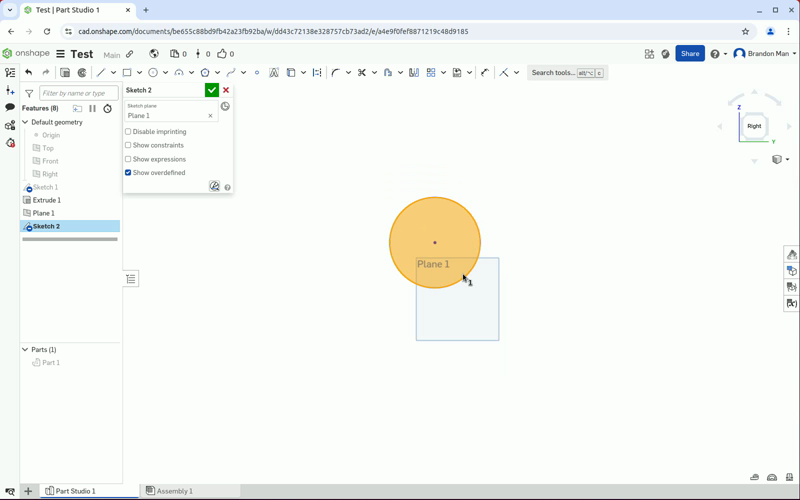
scroll(-6)
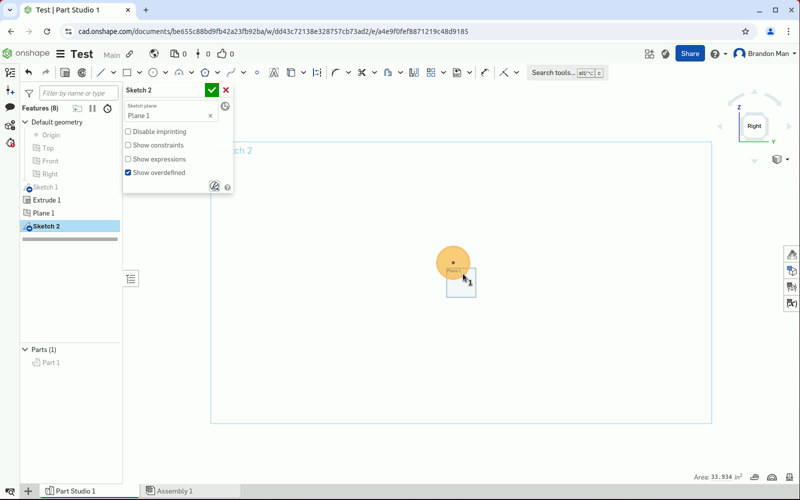
mouse_move(73, 352)
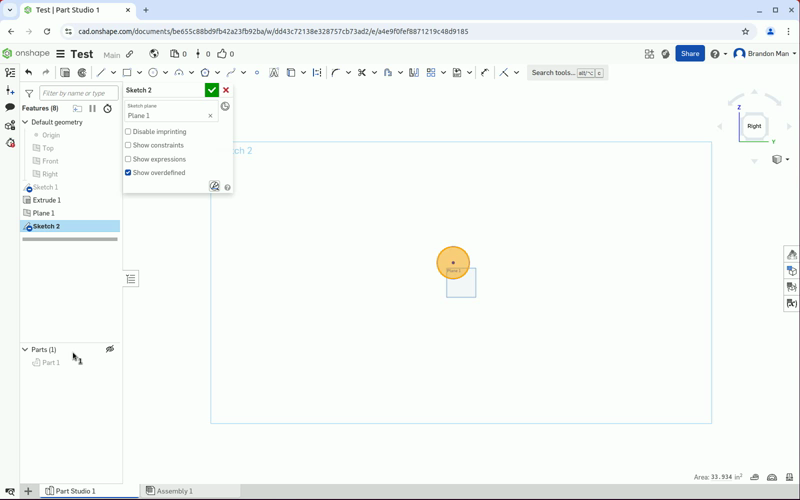
key(shift+y)
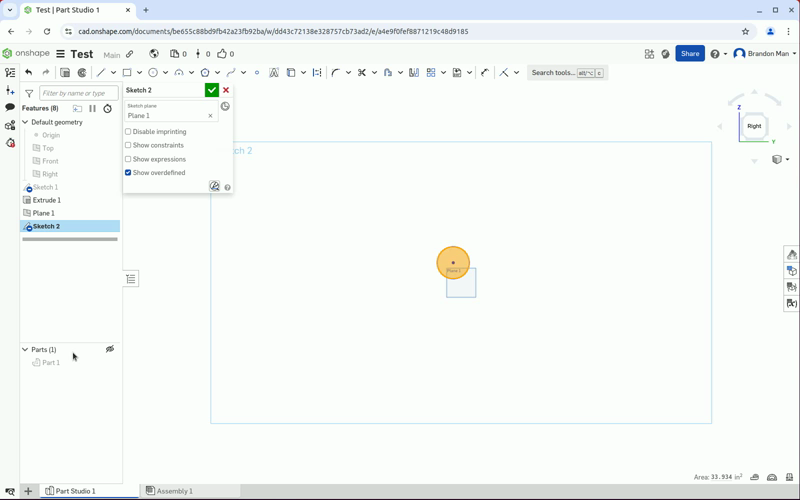
key(shift+e)
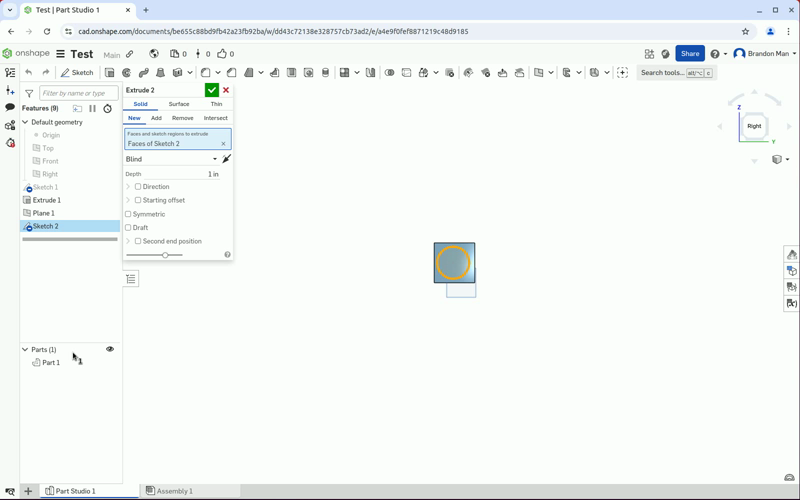
mouse_move(143, 106)
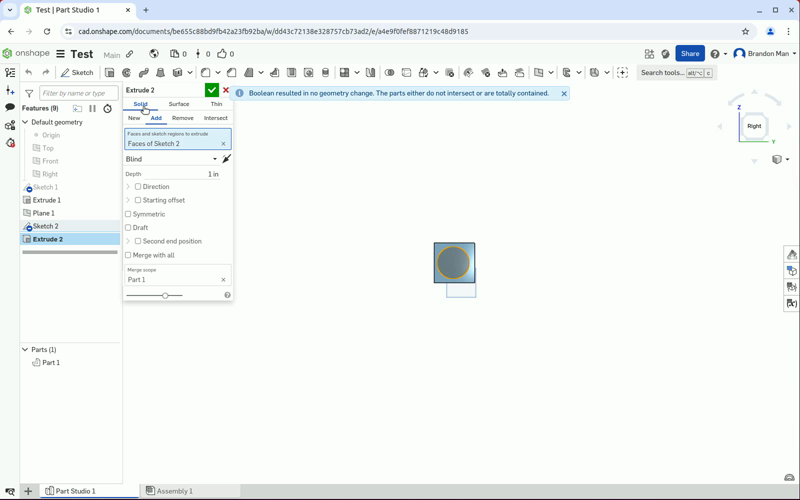
click(143, 106)
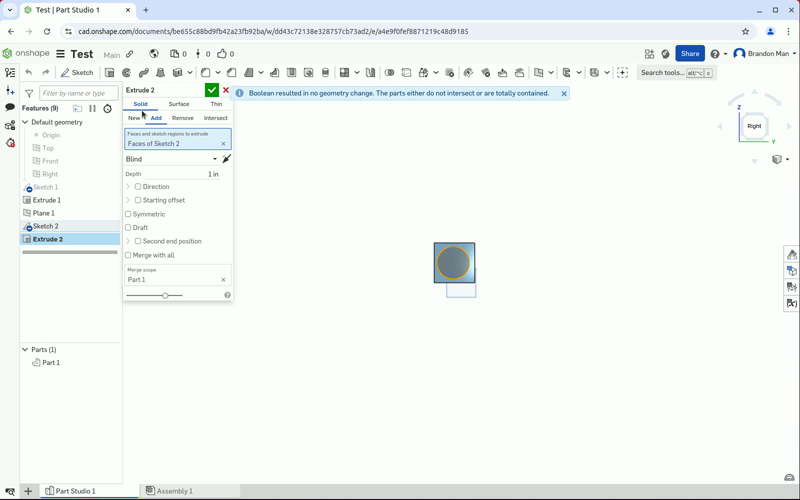
mouse_move(137, 120)
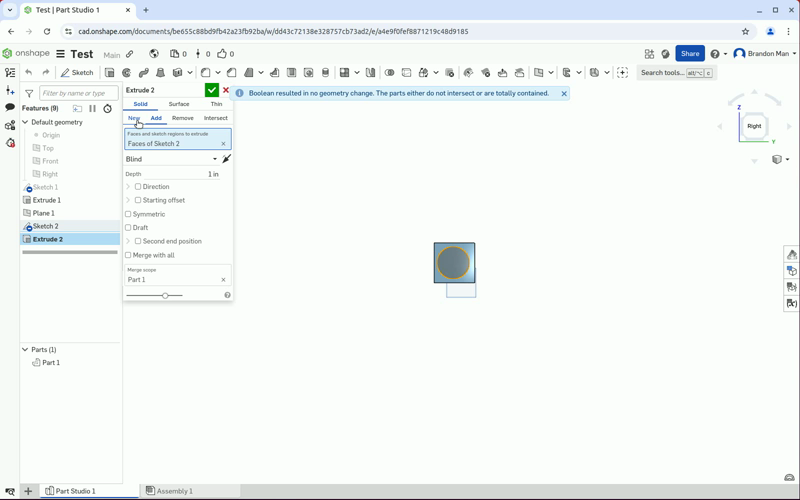
click(137, 120)
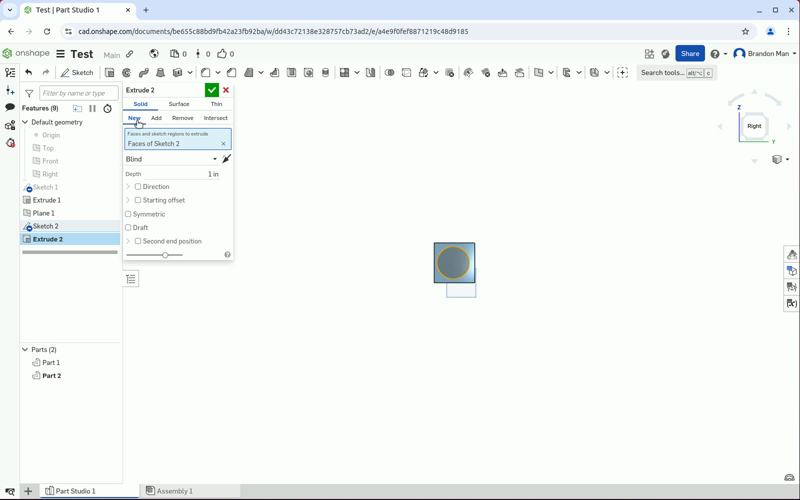
key(tab, 4)
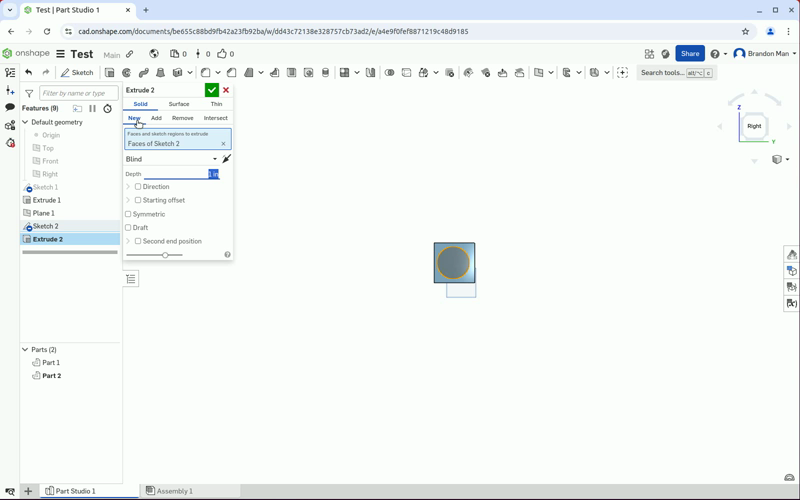
text(19.257)
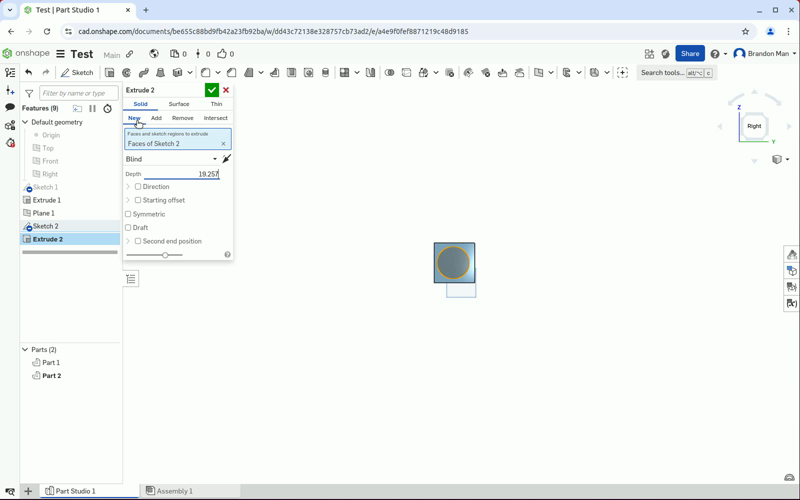
key(enter)
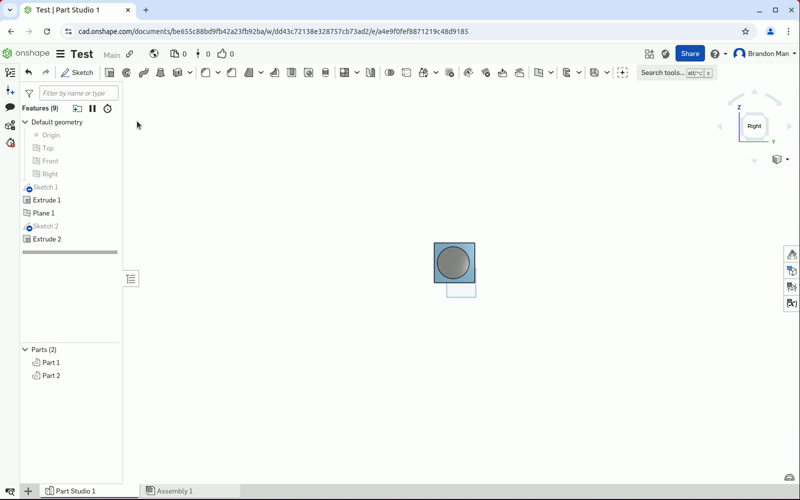
key(shift+h)
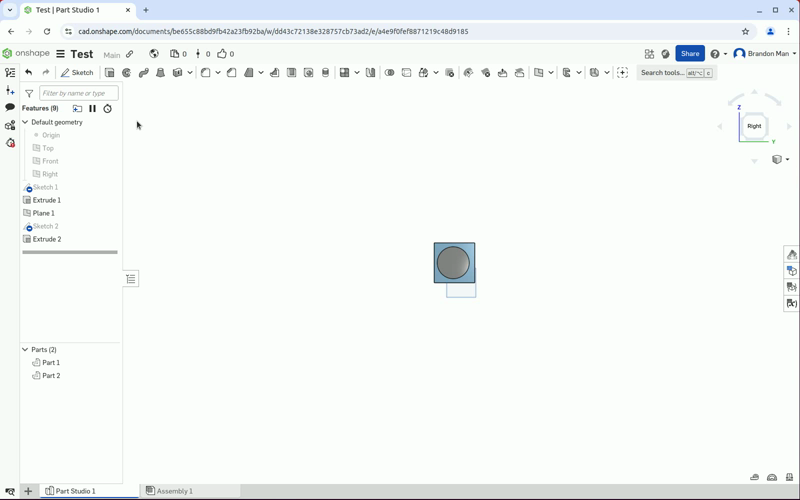
key(shift+h)
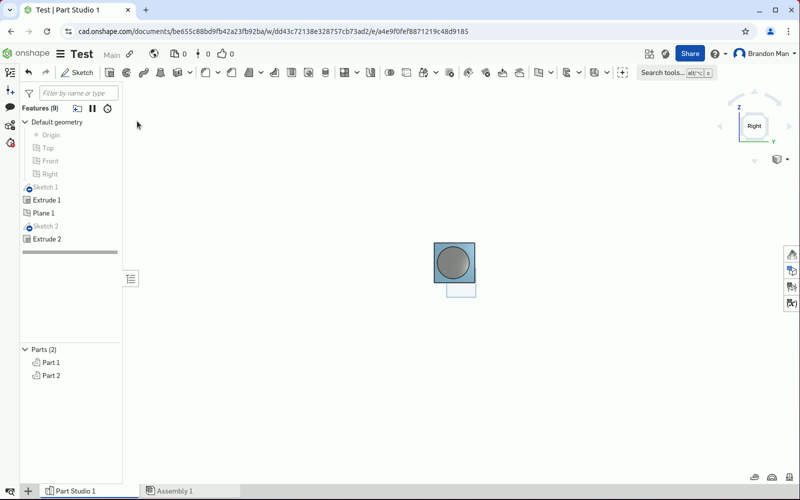
key(shift+7)
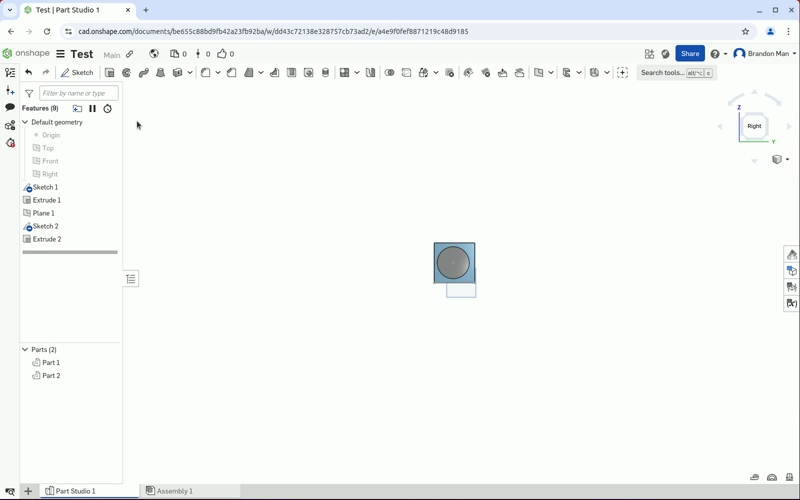
key(right, 2)
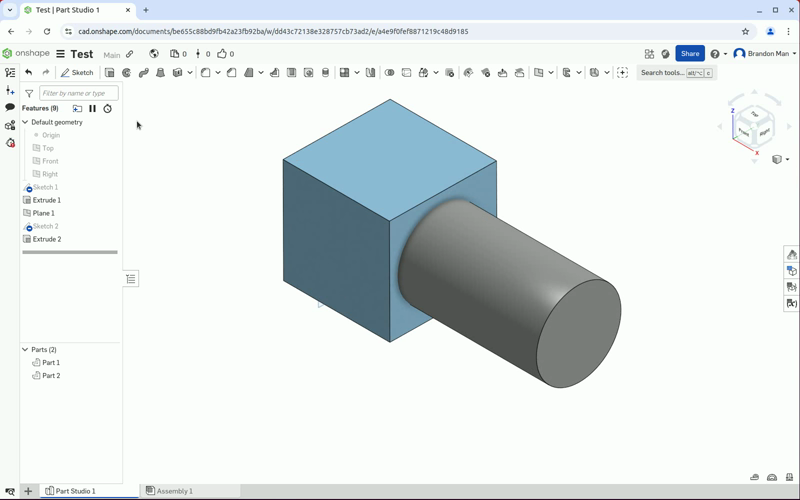
key(down, 2)
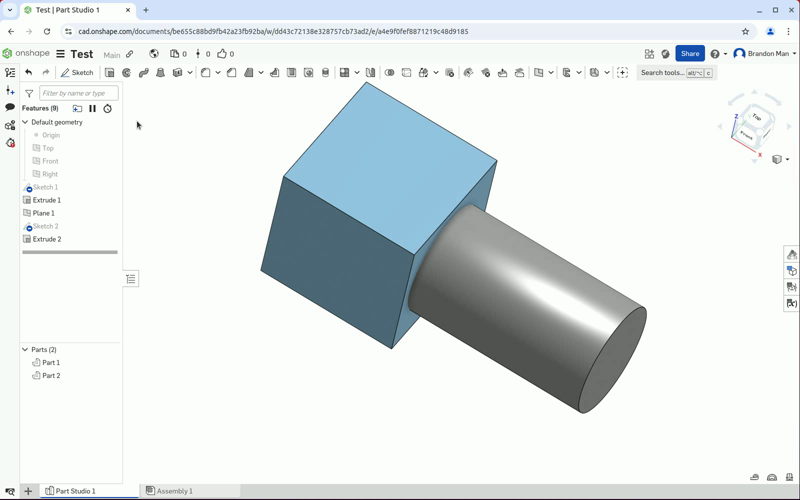
key(up, 2)
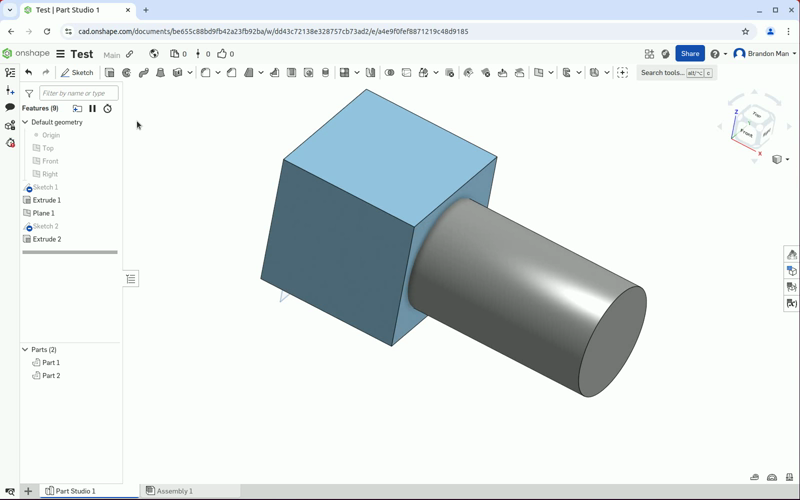
key(left, 2)
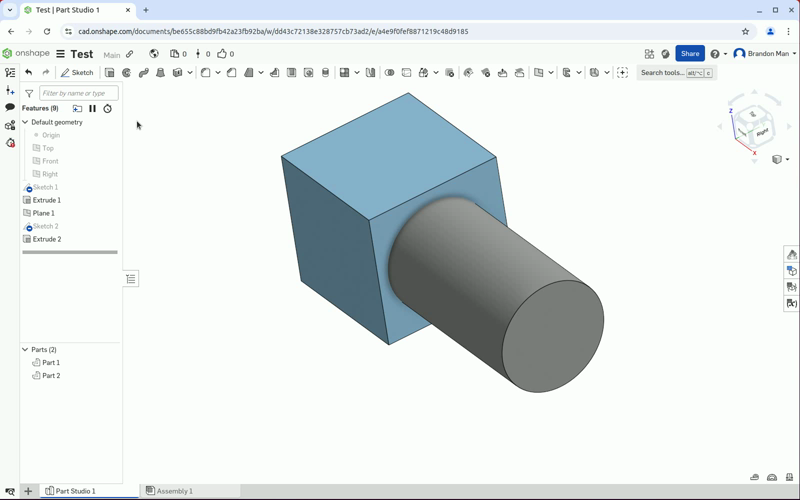
mouse_move(73, 189)
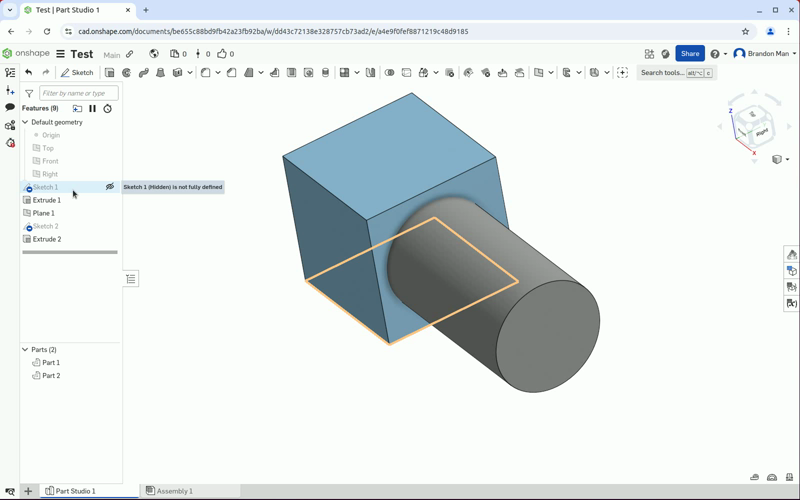
click(73, 189)